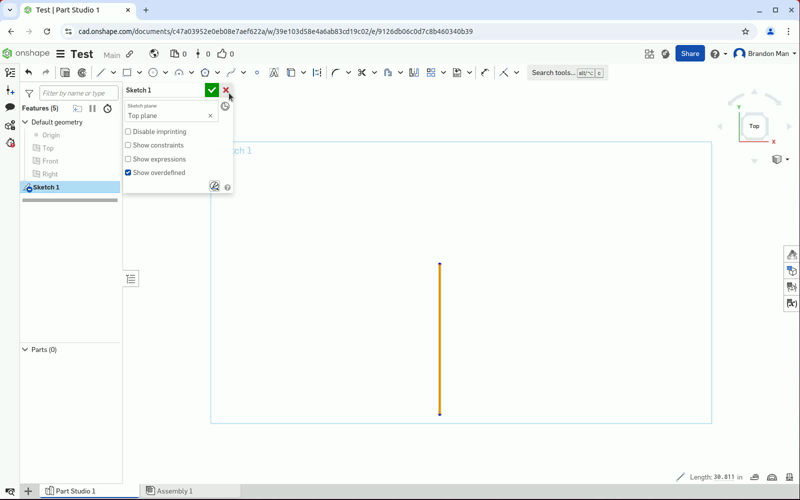
key(shift+h)
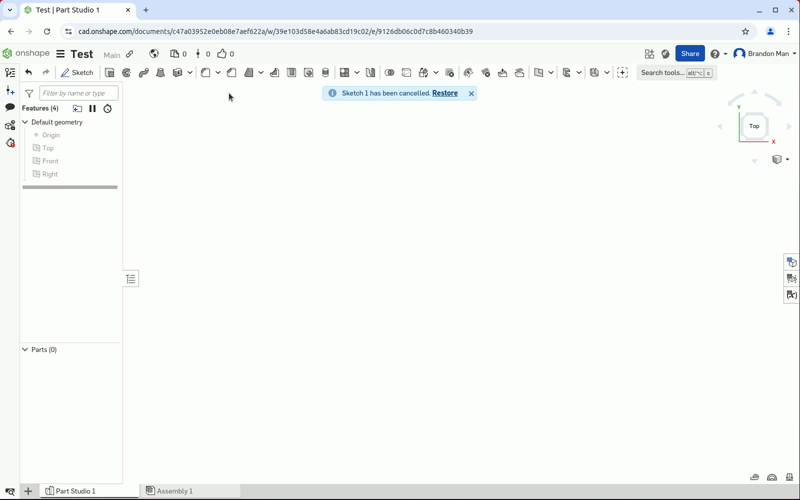
mouse_move(73, 352)
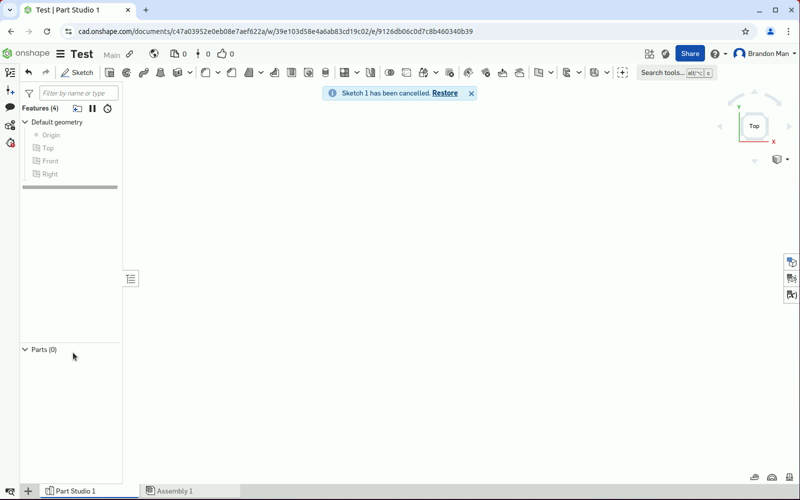
key(y)
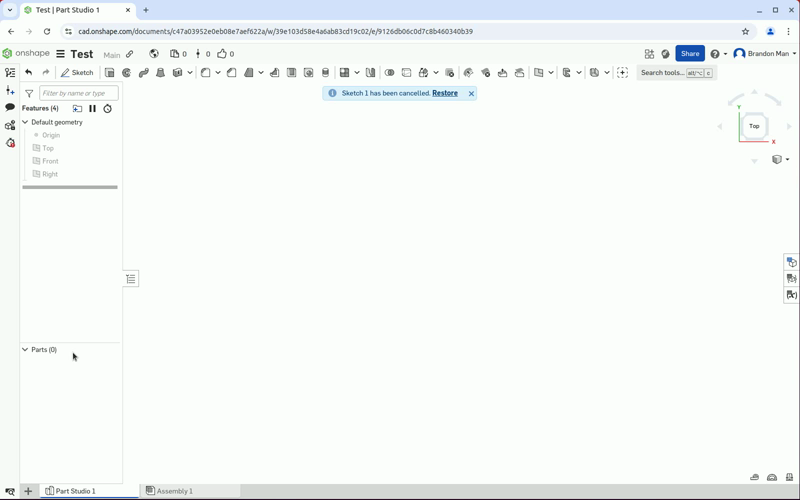
key(shift+p)
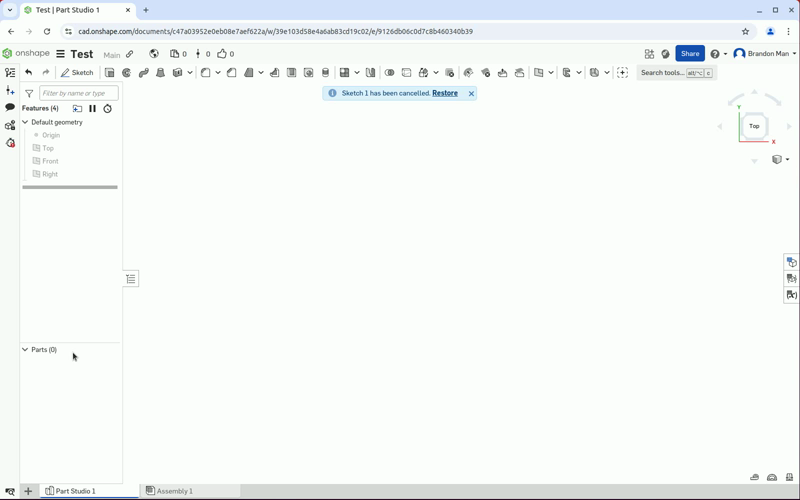
key(space)
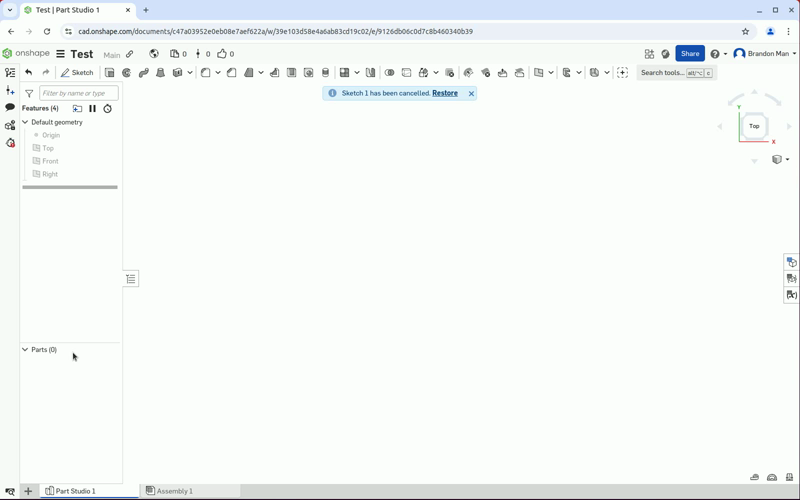
key_down(shift)
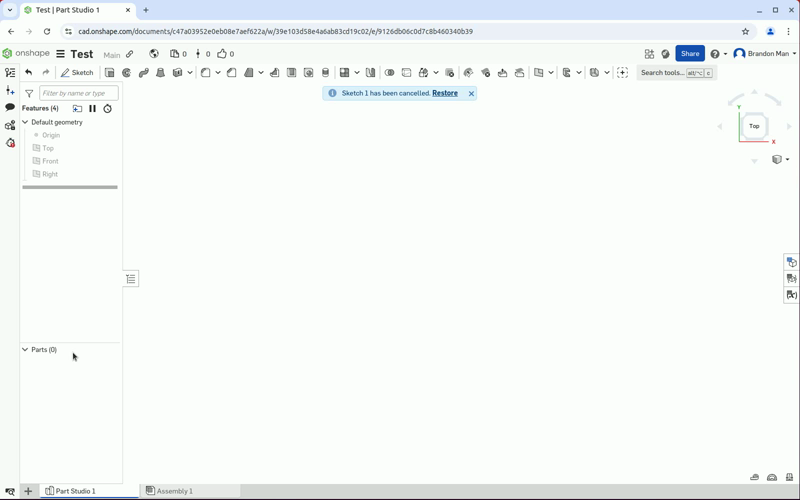
key(up)
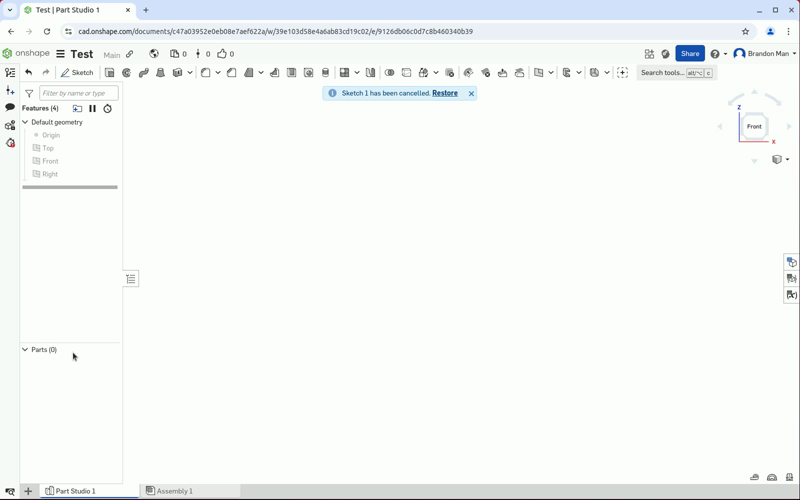
key_up(shift)
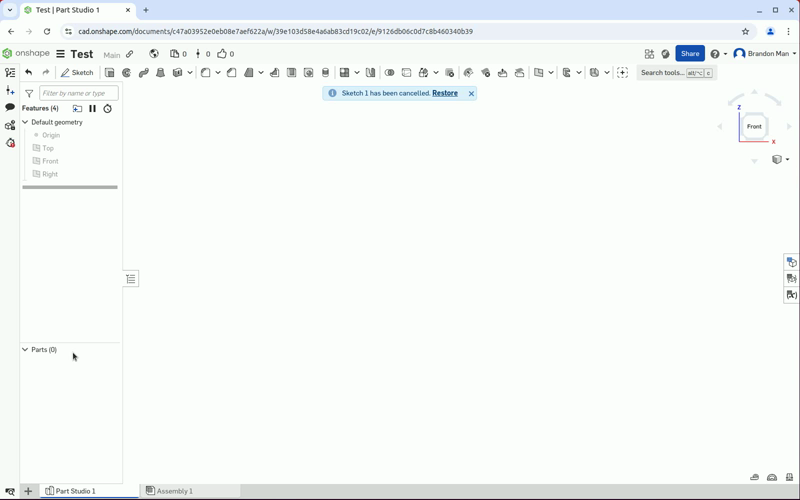
mouse_move(73, 352)
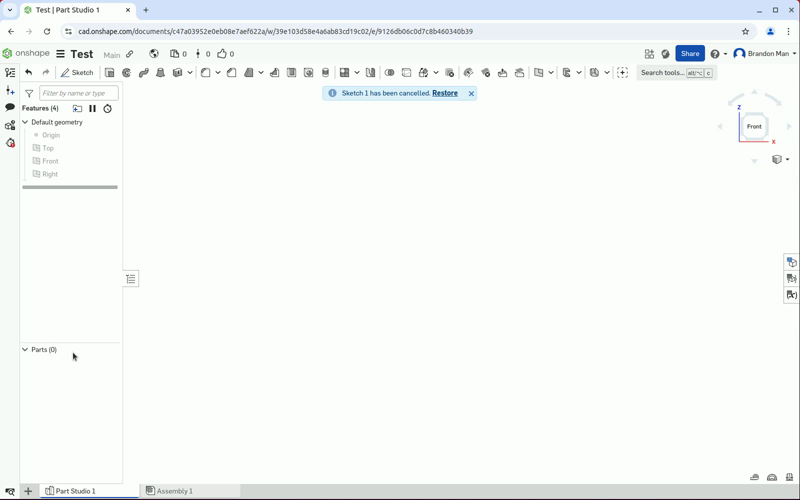
key(shift+y)
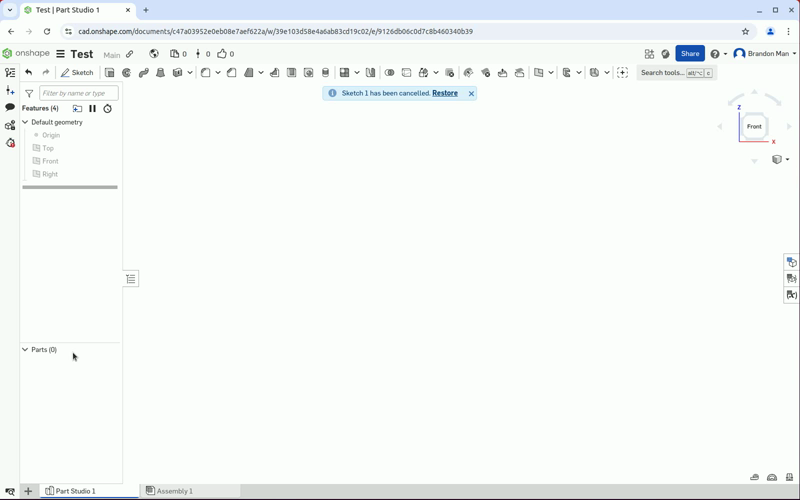
key(shift+s)
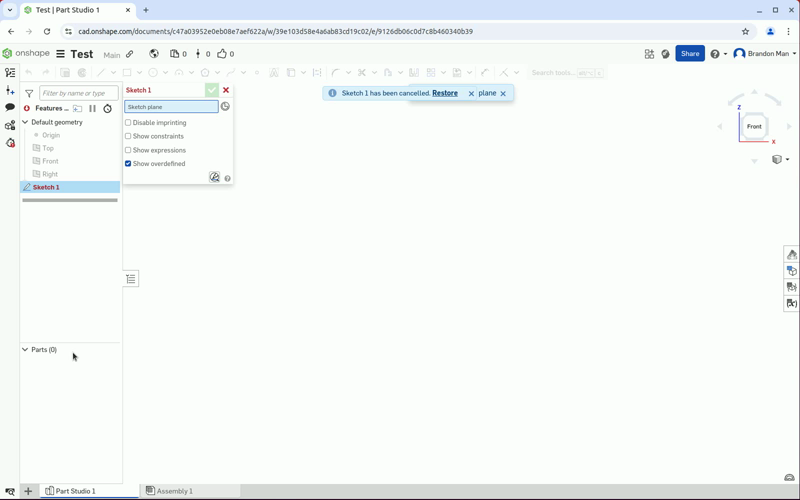
mouse_move(73, 163)
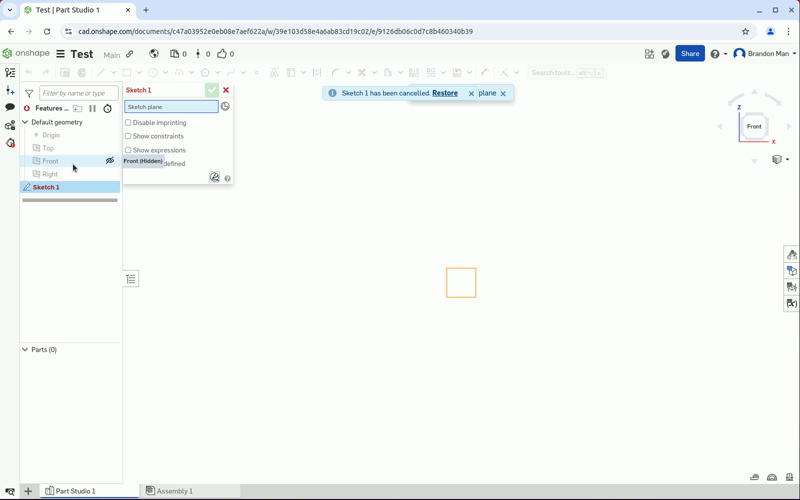
click(73, 163)
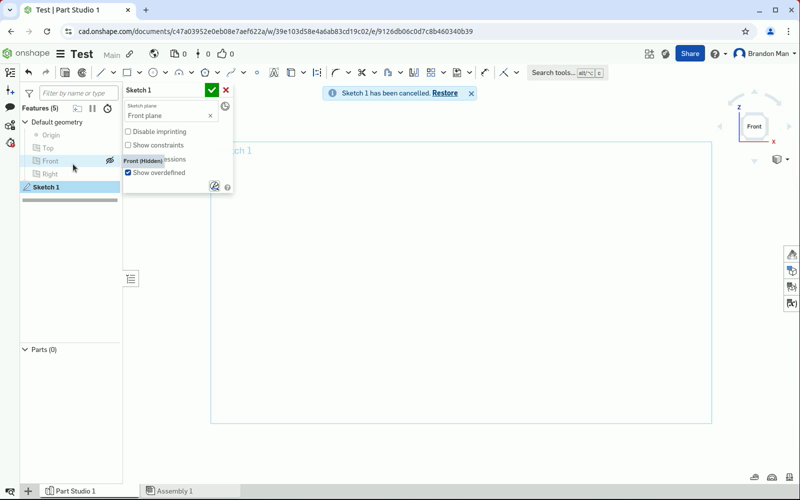
mouse_move(73, 352)
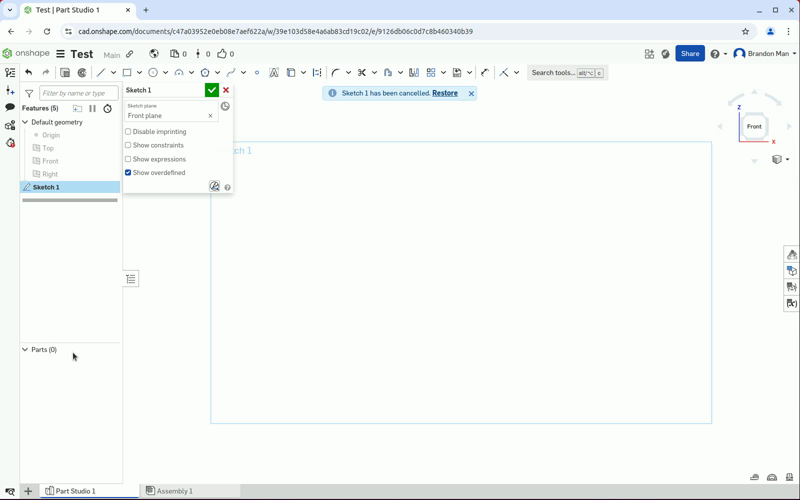
key(y)
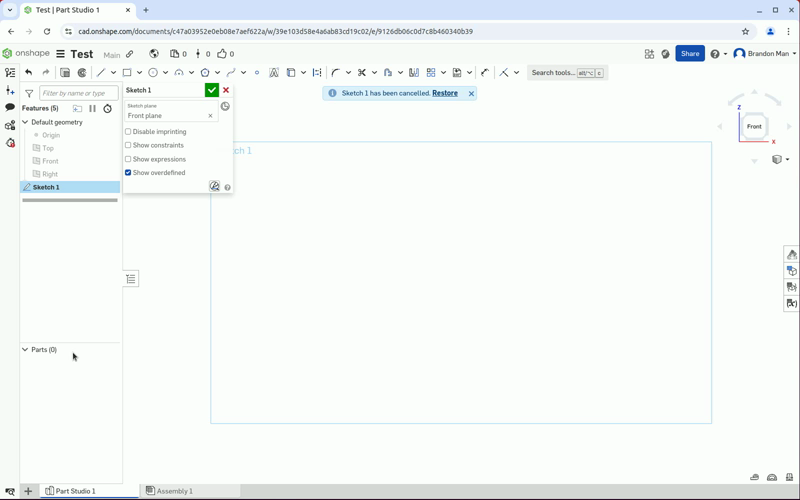
key(c)
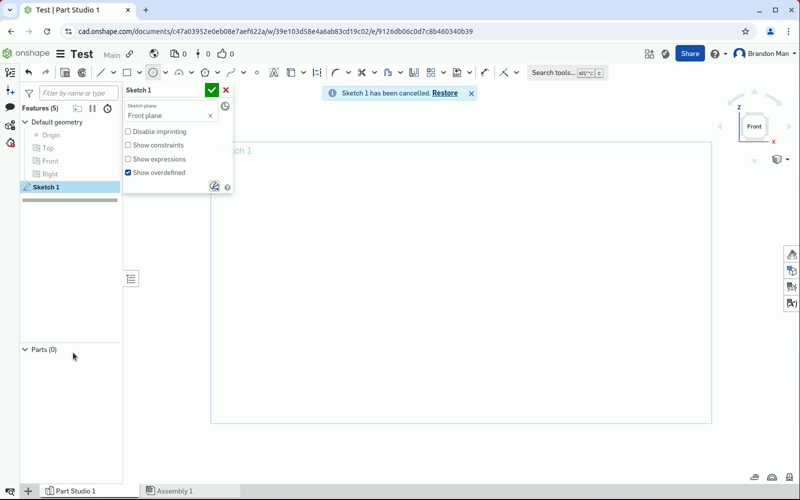
key_down(shift)
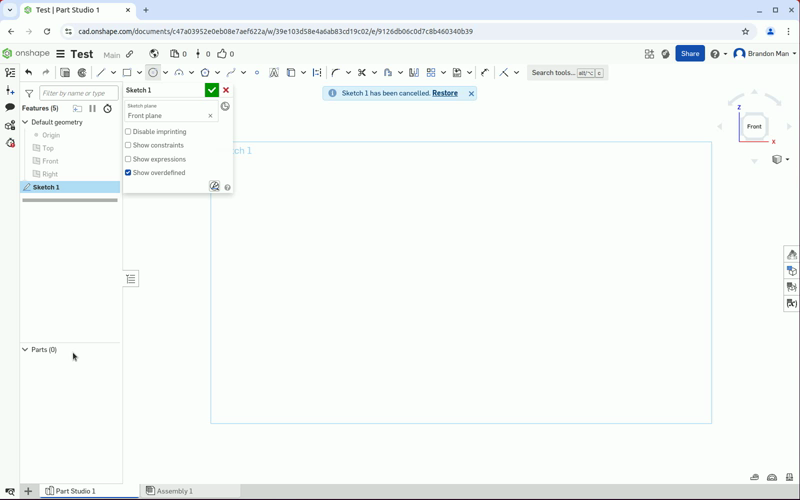
mouse_move(461, 282)
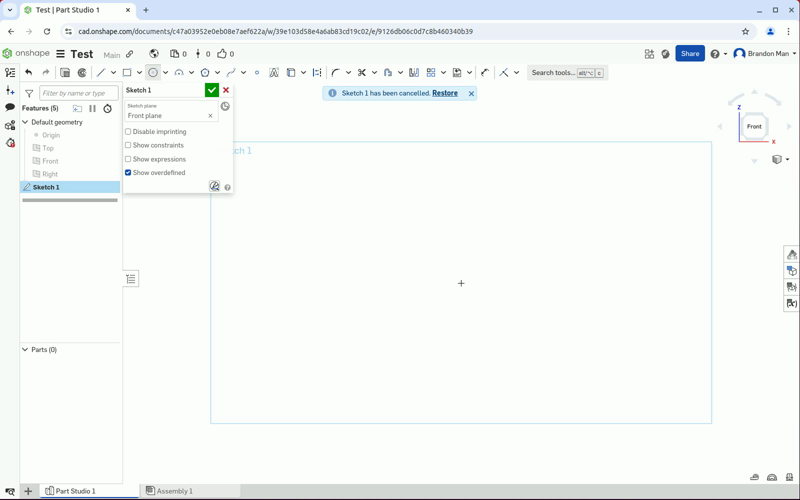
click(461, 282)
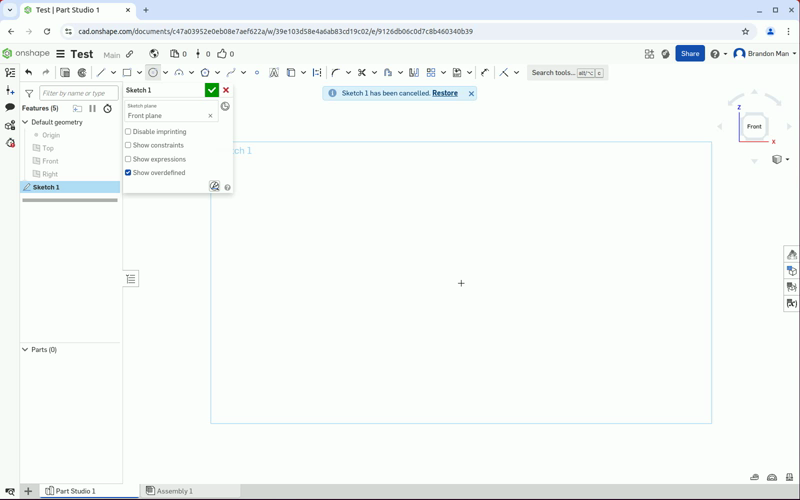
key_up(shift)
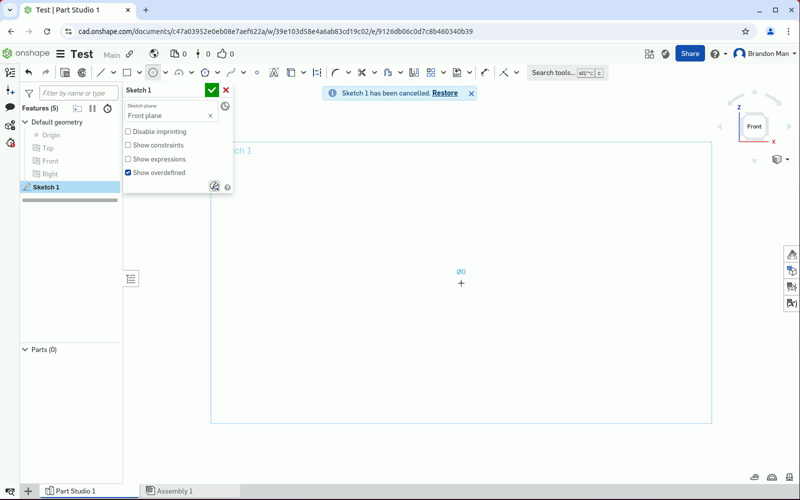
mouse_move(482, 282)
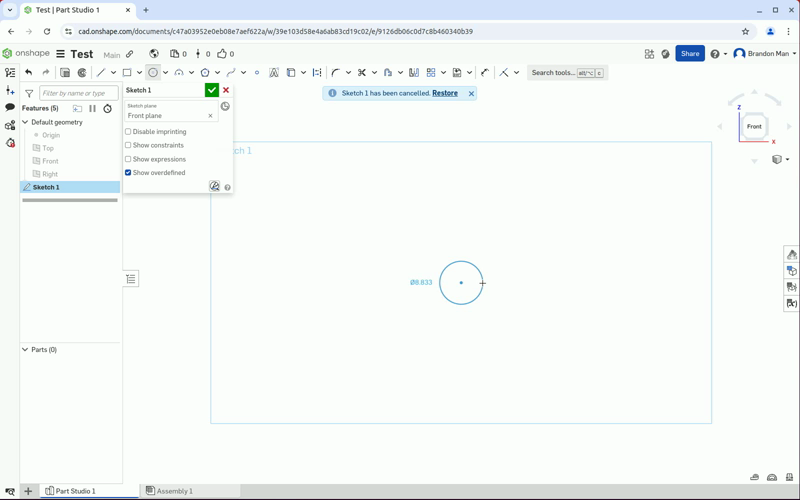
click(482, 282)
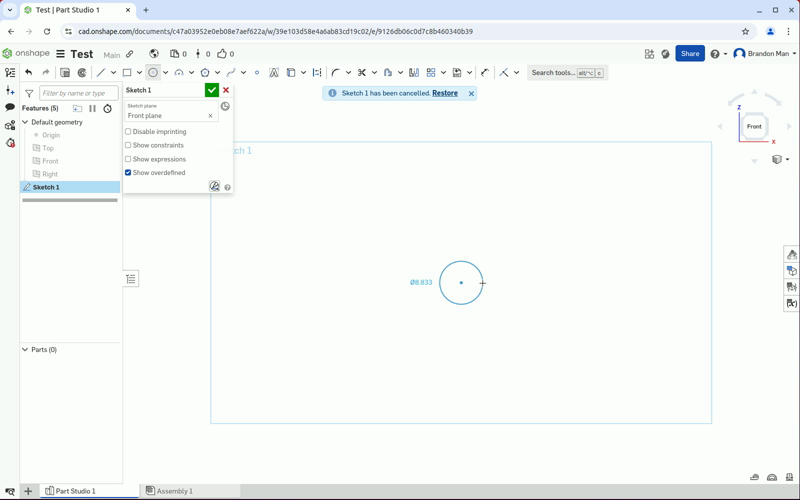
key(esc)
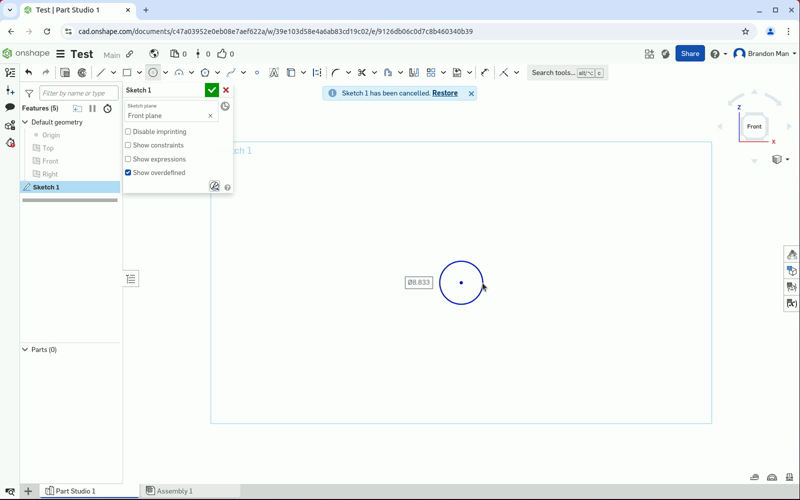
mouse_move(477, 278)
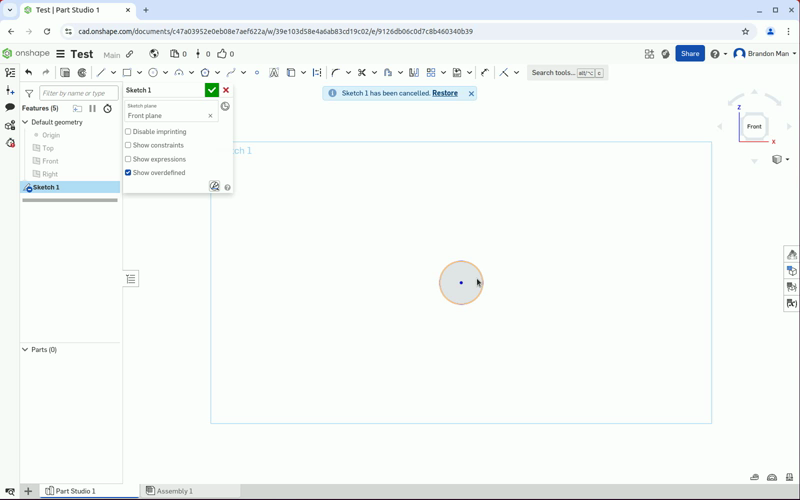
scroll(6)
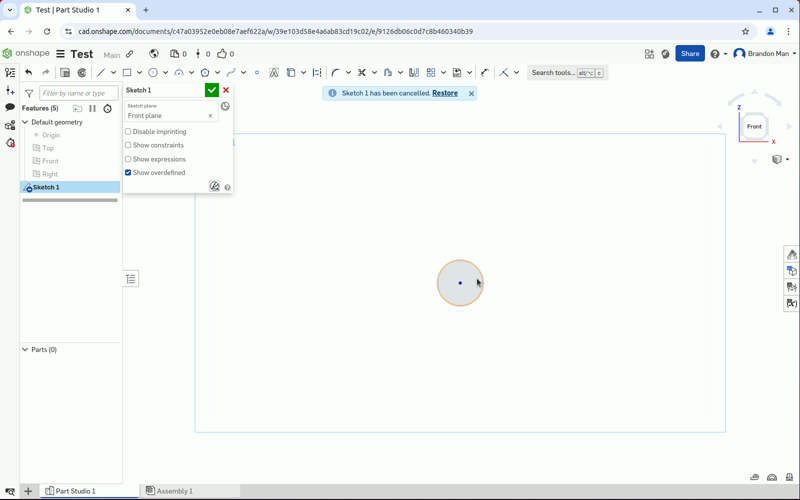
scroll(6)
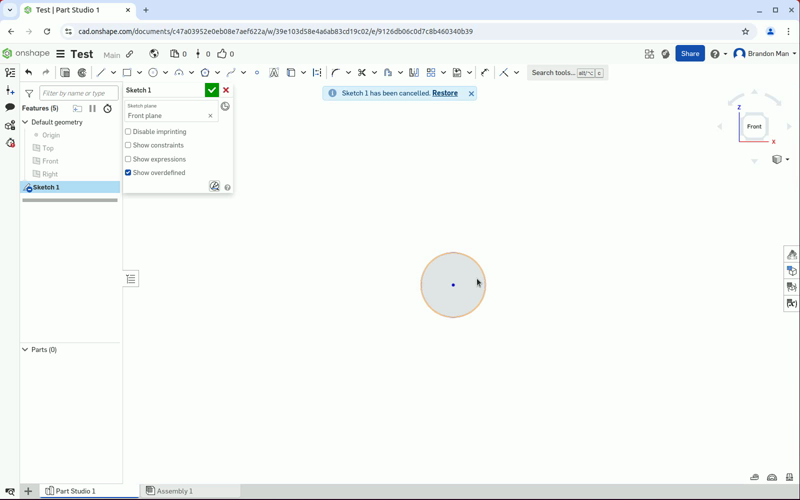
scroll(6)
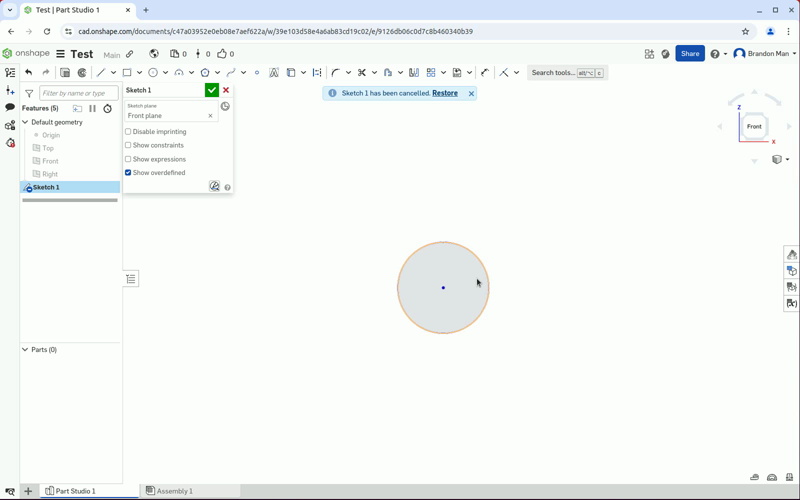
scroll(6)
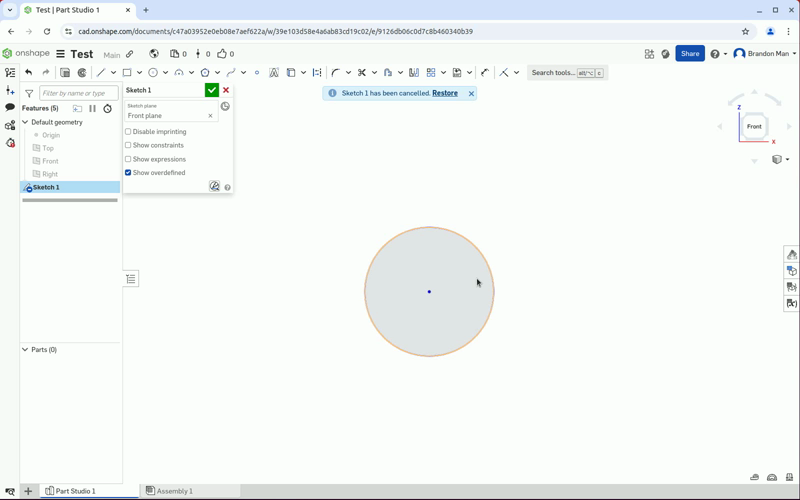
scroll(6)
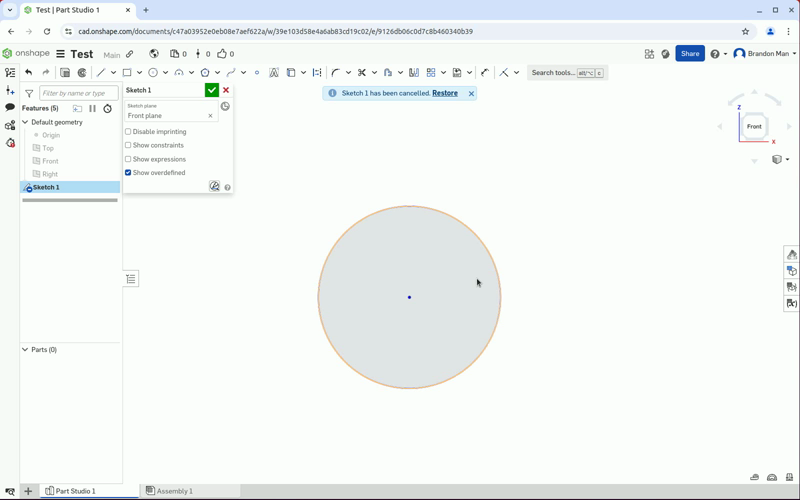
scroll(6)
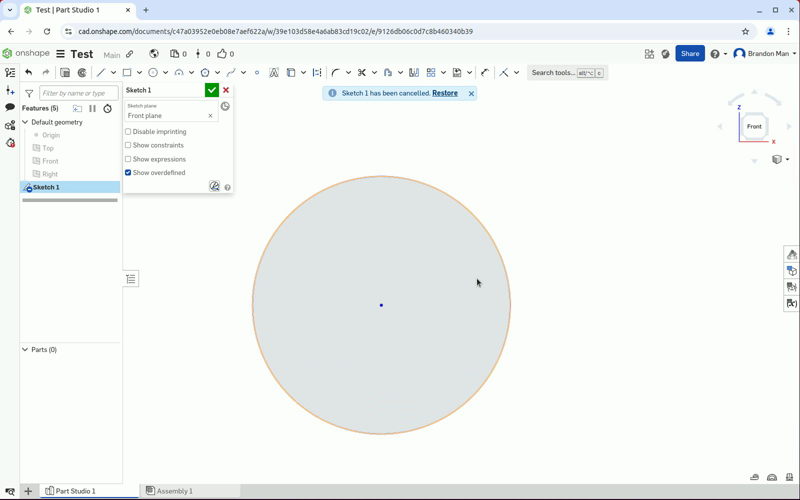
scroll(6)
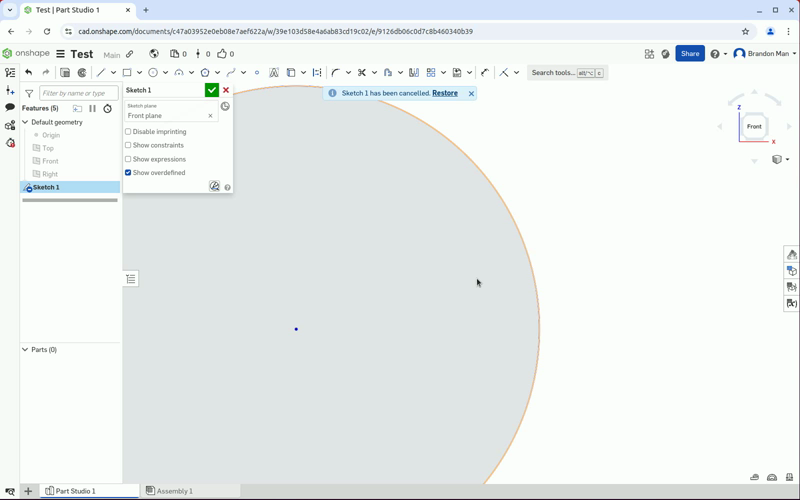
click(477, 278)
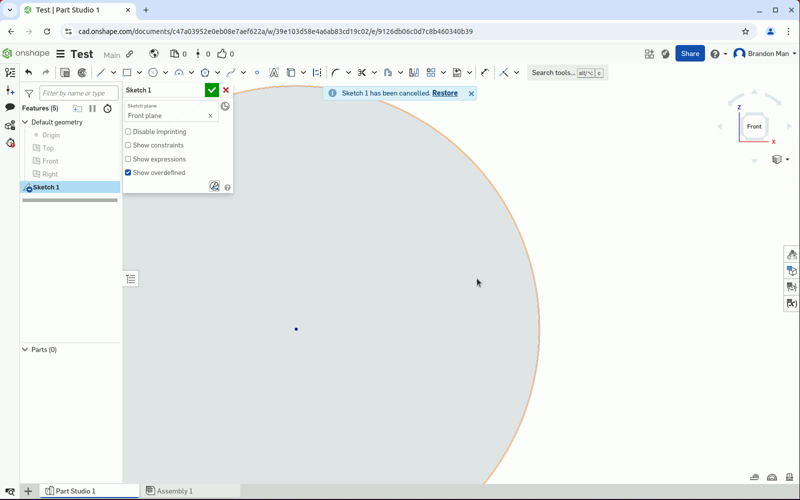
scroll(-6)
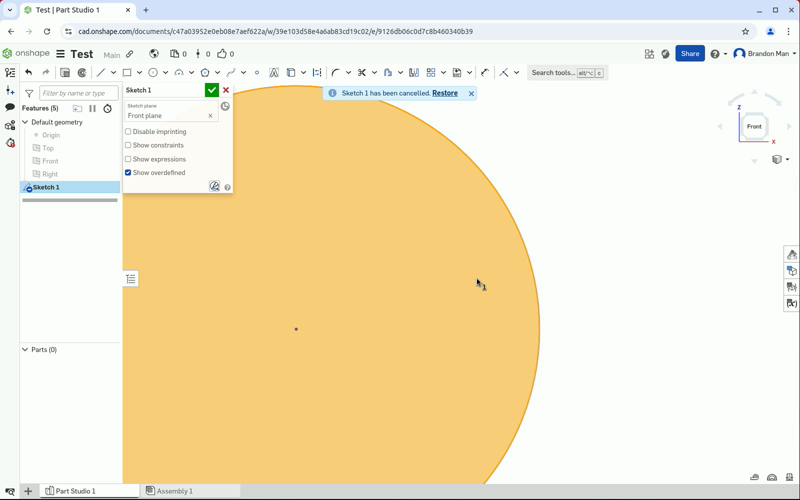
scroll(-6)
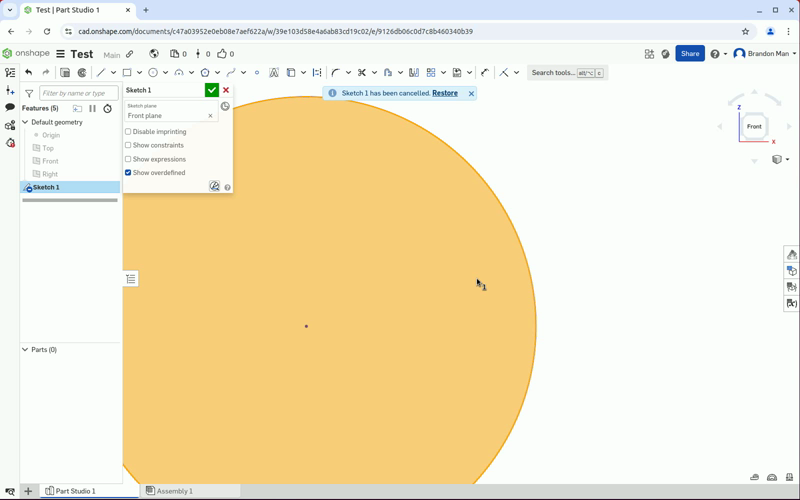
scroll(-6)
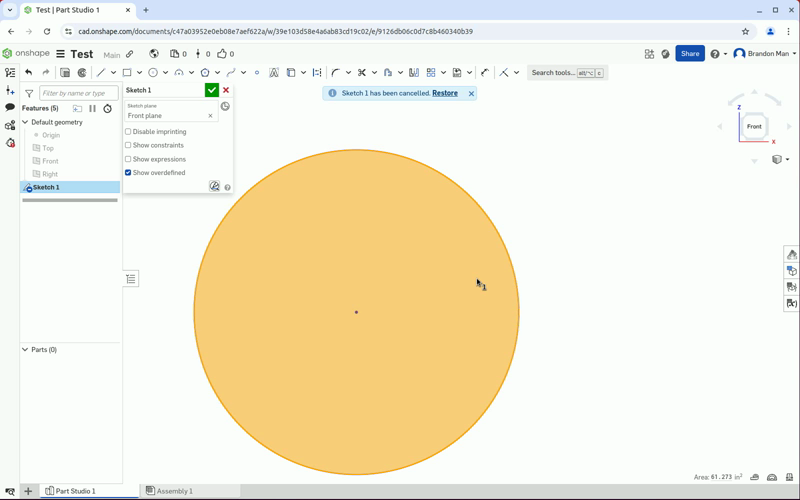
scroll(-6)
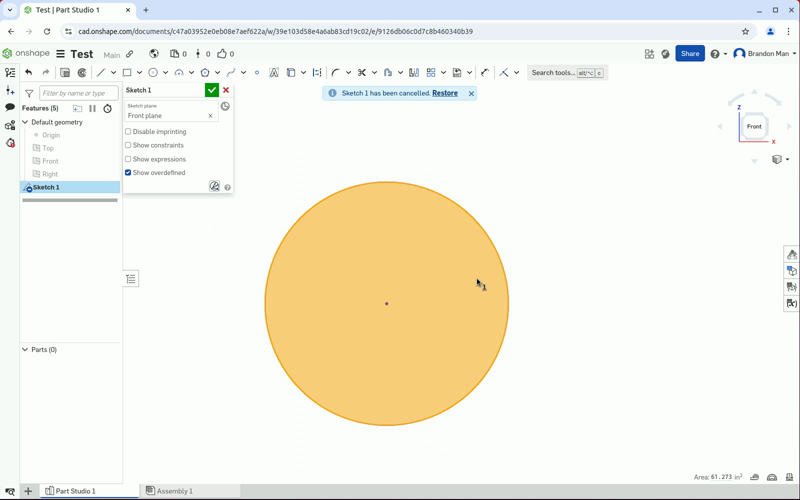
scroll(-6)
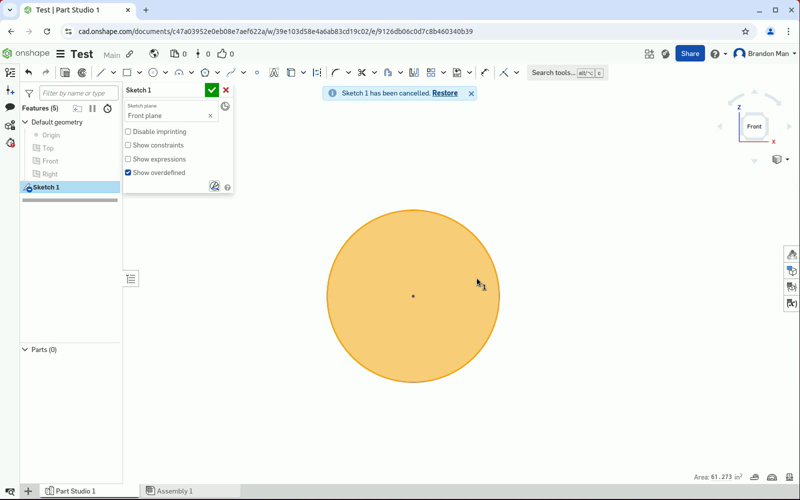
scroll(-6)
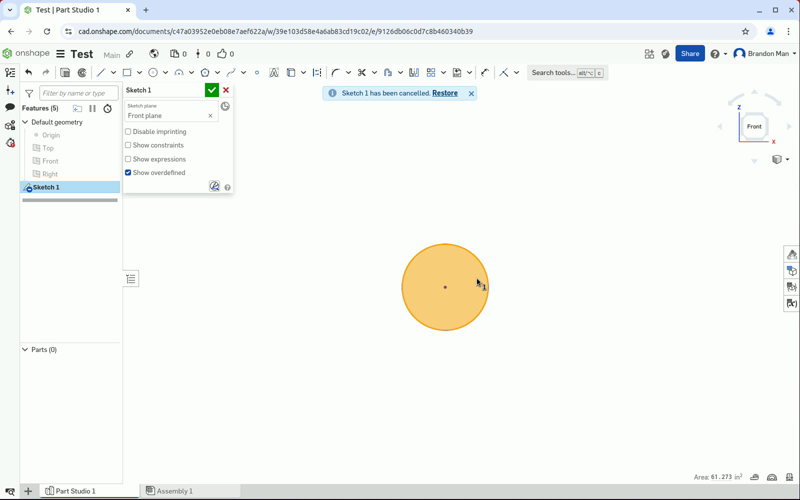
scroll(-6)
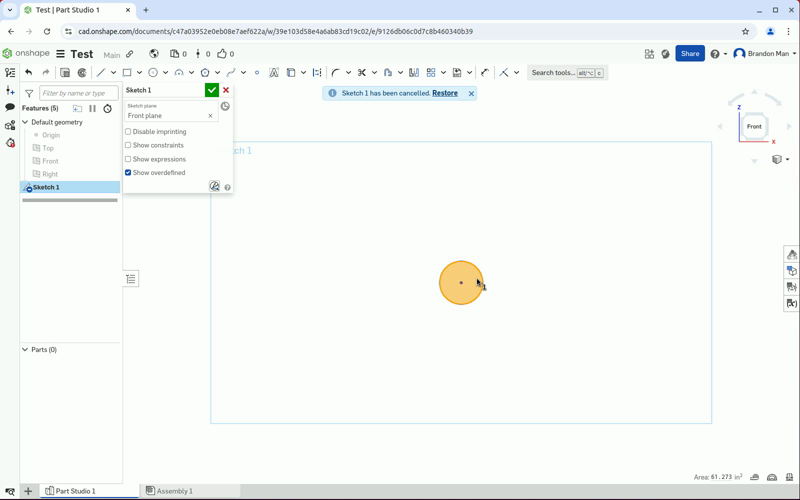
mouse_move(73, 352)
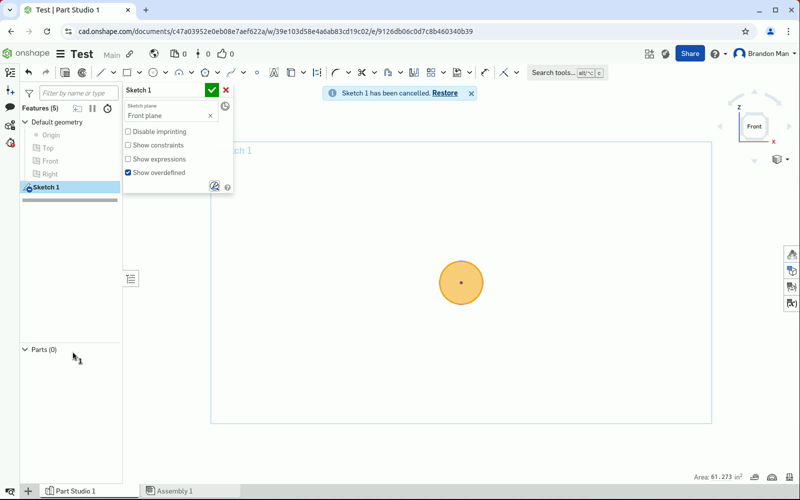
key(shift+y)
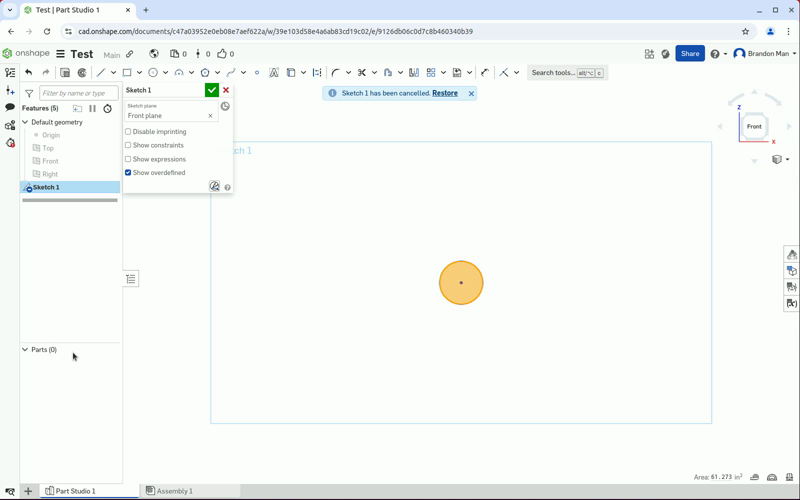
key(shift+e)
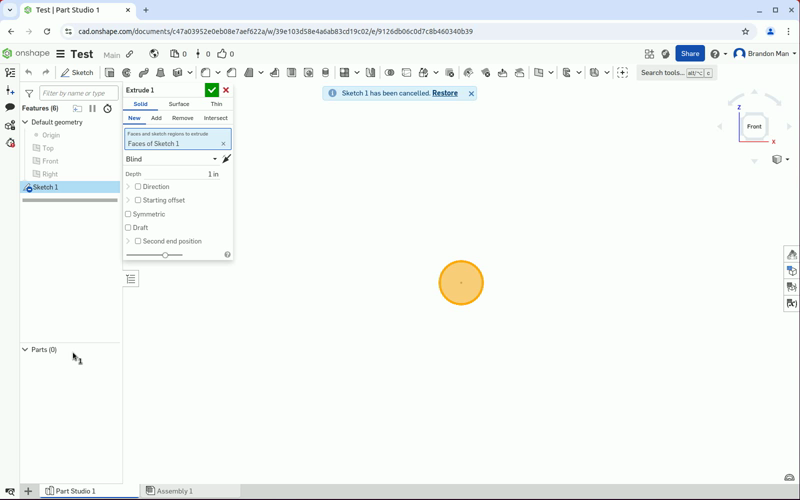
mouse_move(143, 106)
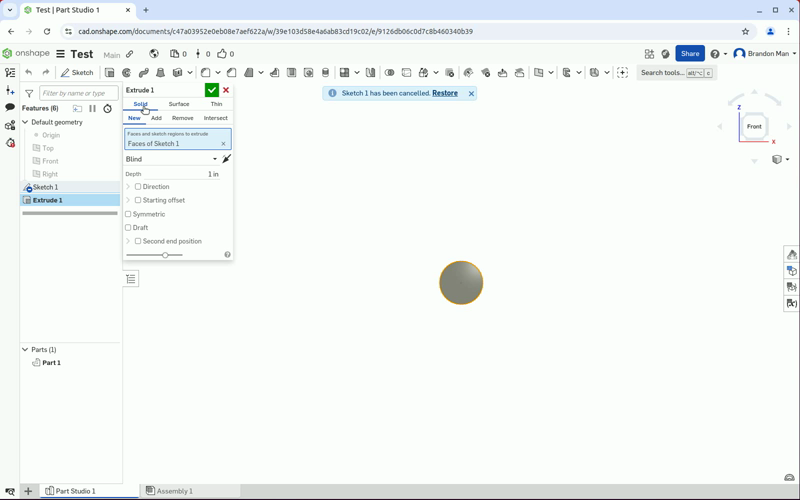
click(143, 106)
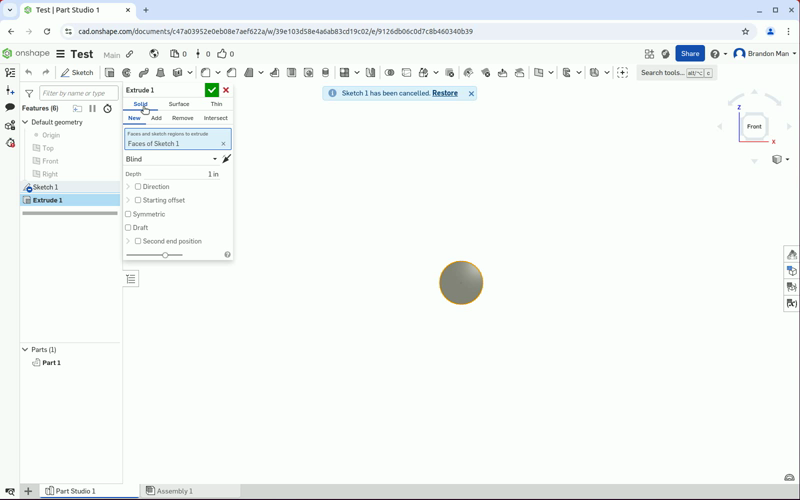
mouse_move(137, 120)
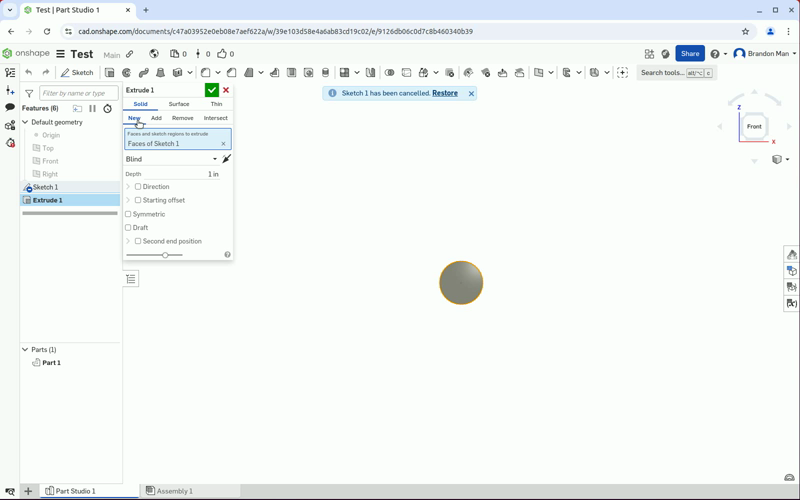
click(137, 120)
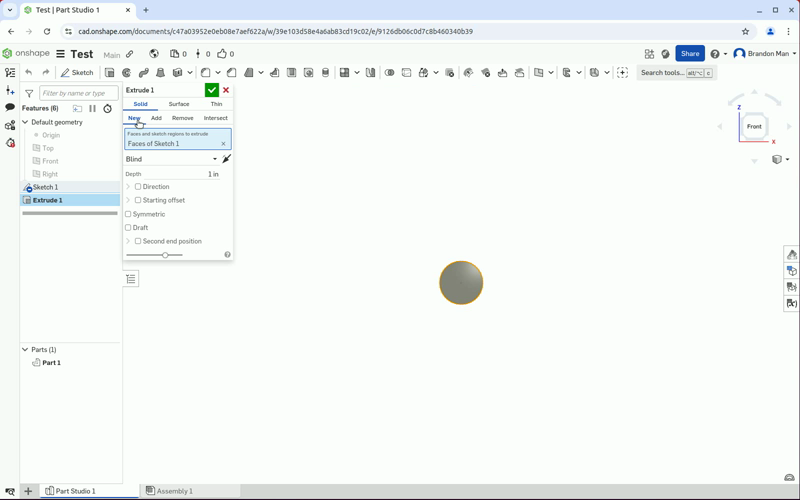
key(tab, 4)
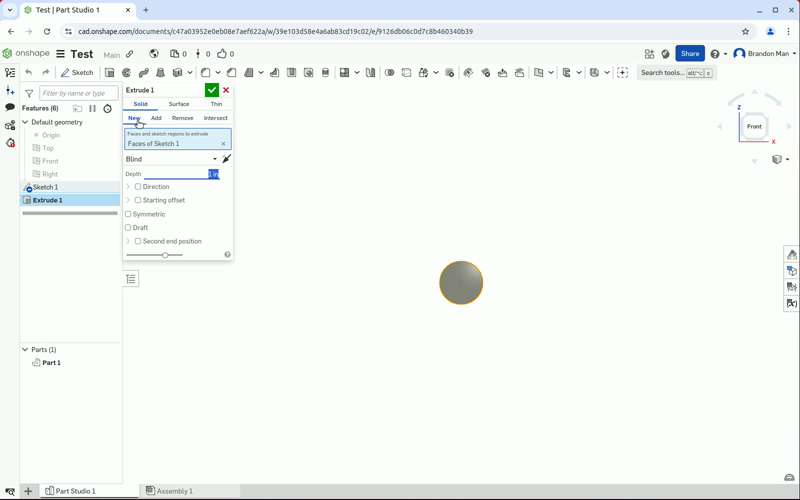
text(1.204)
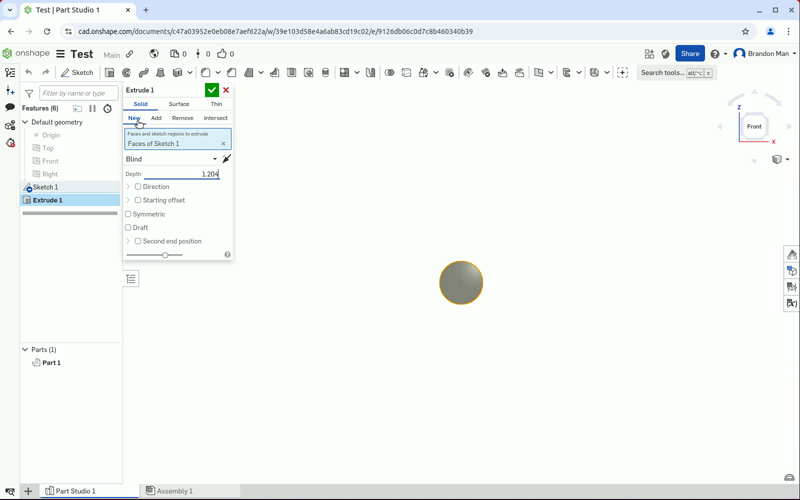
key(enter)
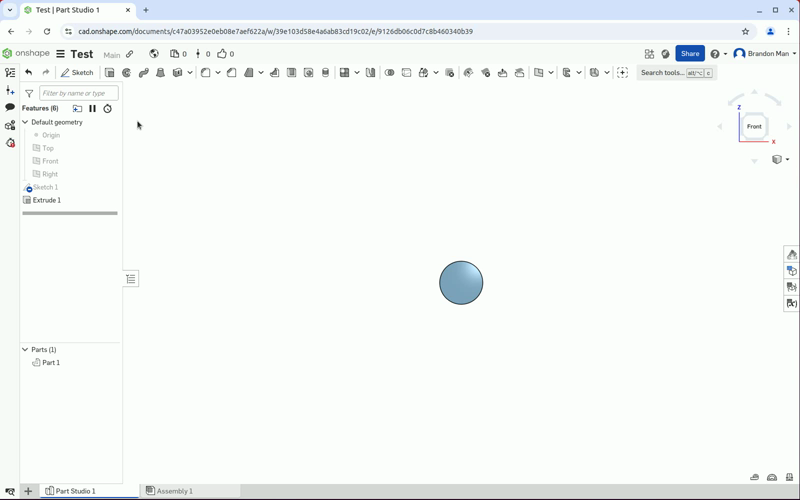
key(shift+h)
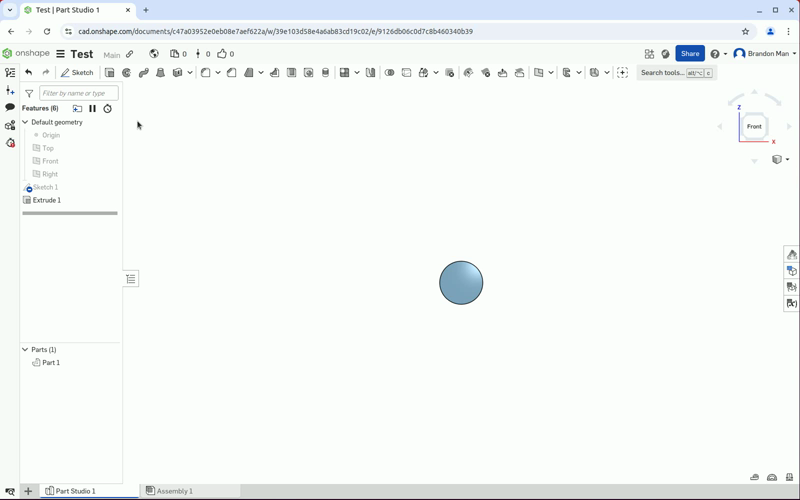
key(shift+h)
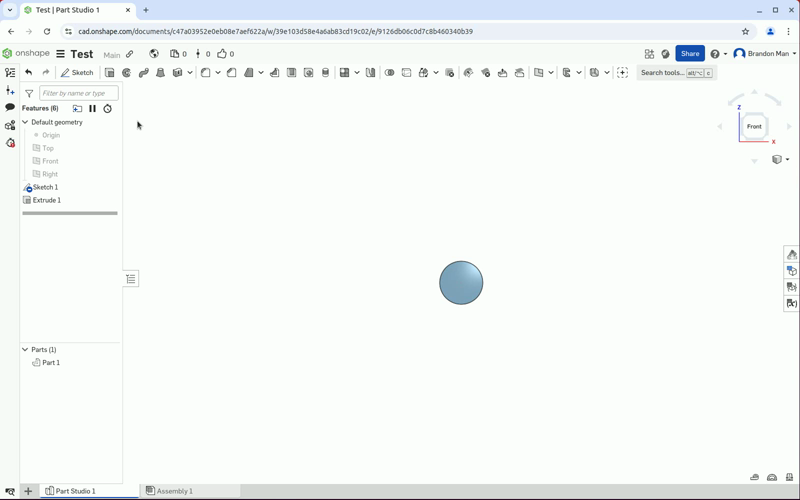
mouse_move(73, 189)
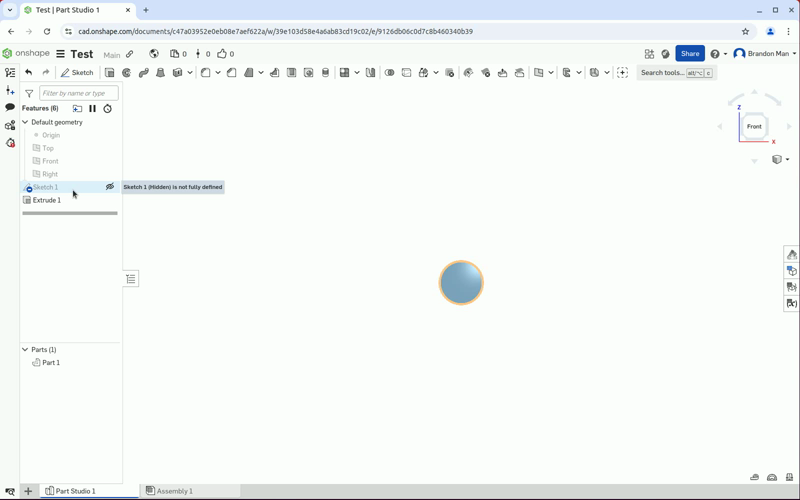
click(73, 189)
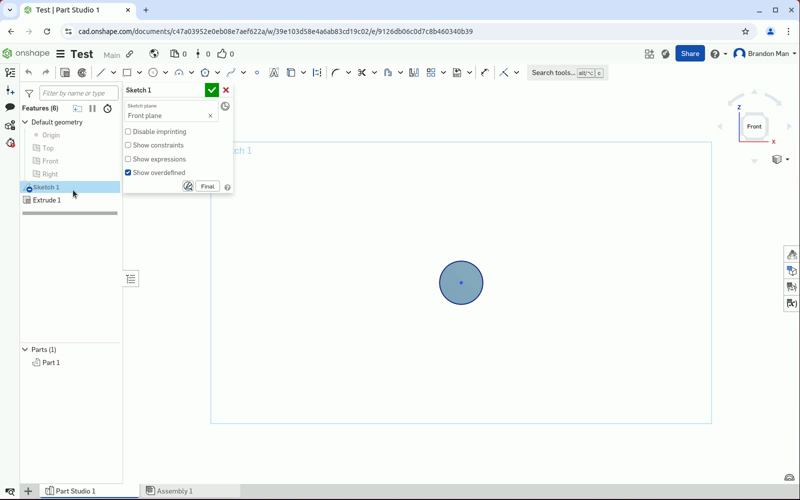
mouse_move(229, 92)
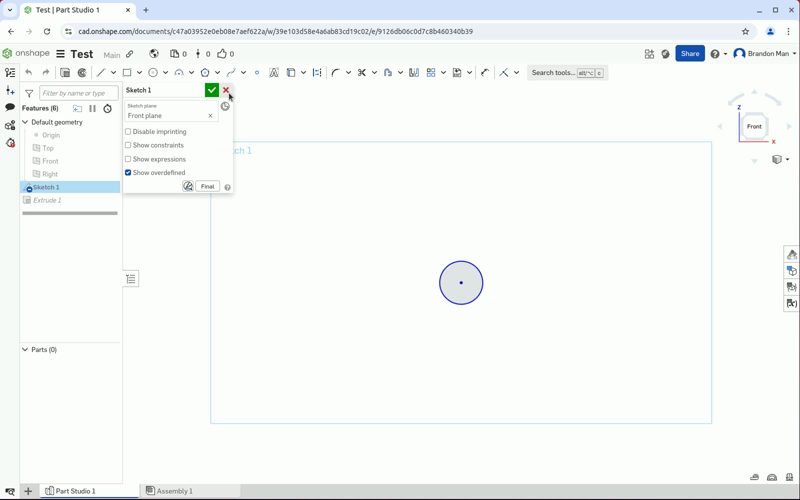
click(229, 92)
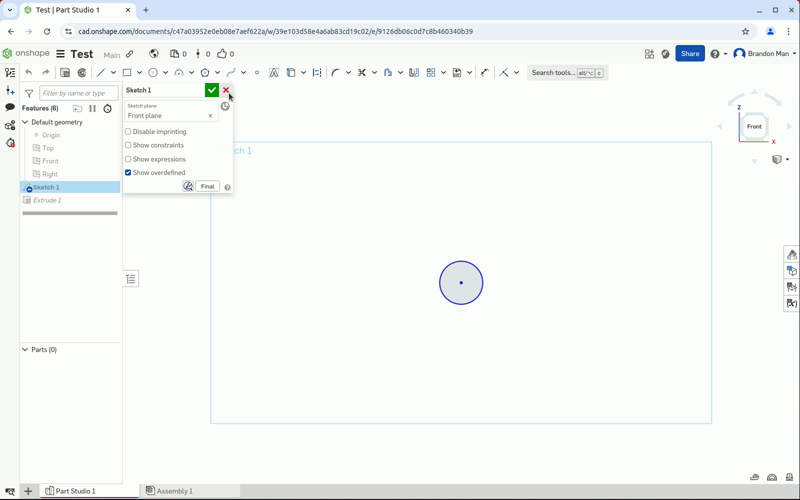
key(shift+s)
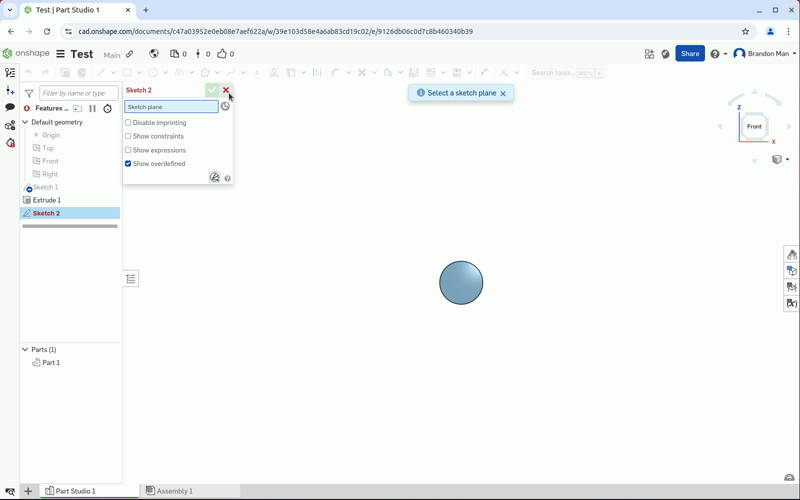
mouse_move(73, 163)
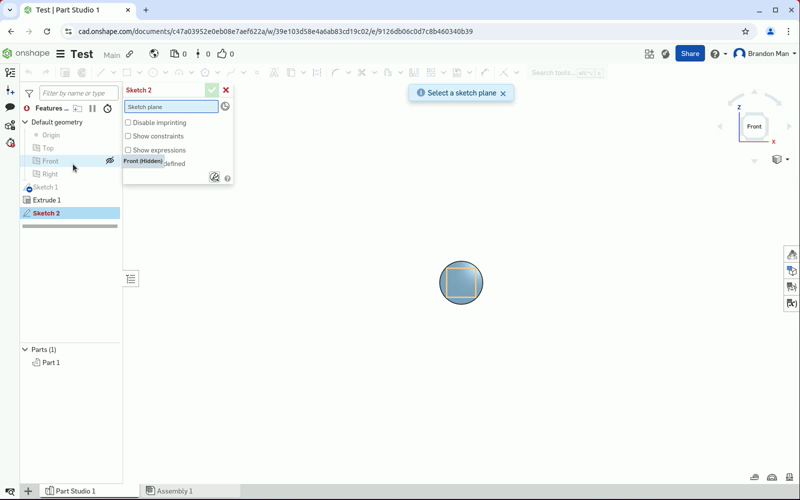
click(73, 163)
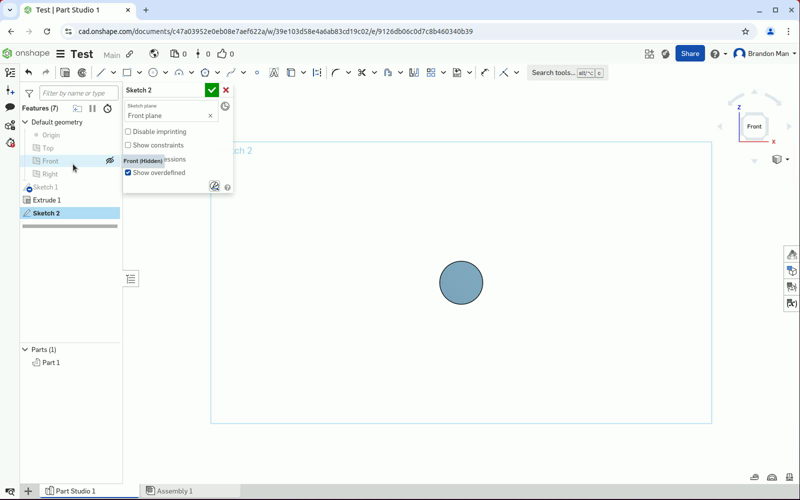
mouse_move(73, 352)
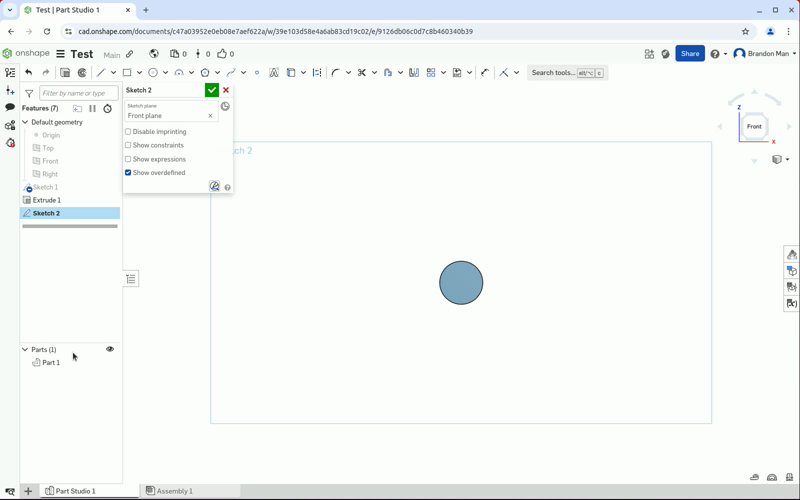
key(y)
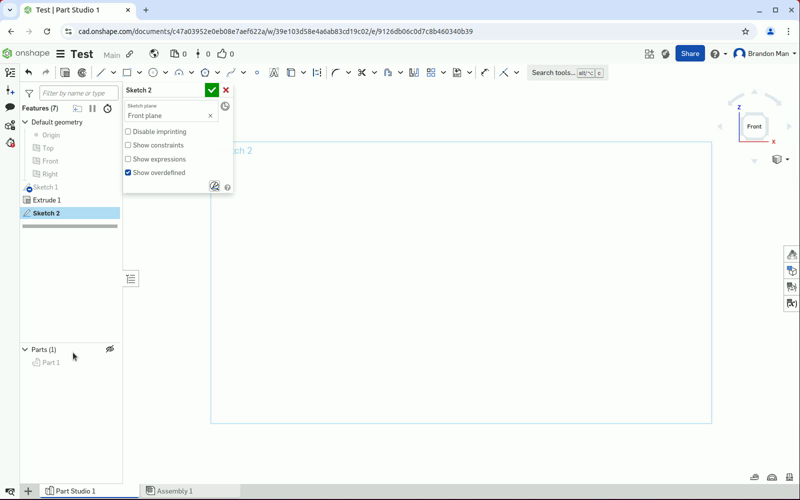
key(c)
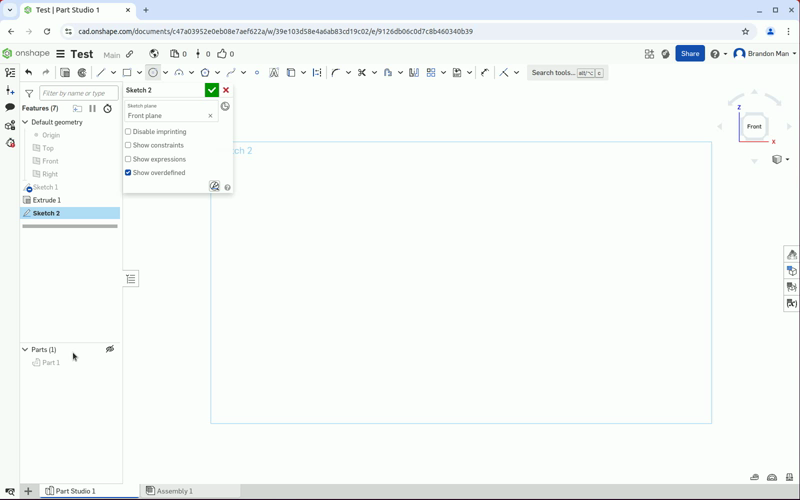
key_down(shift)
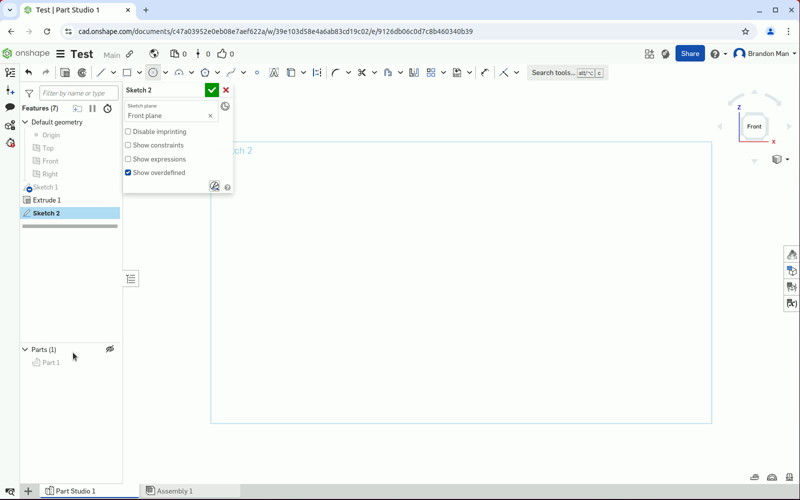
mouse_move(387, 223)
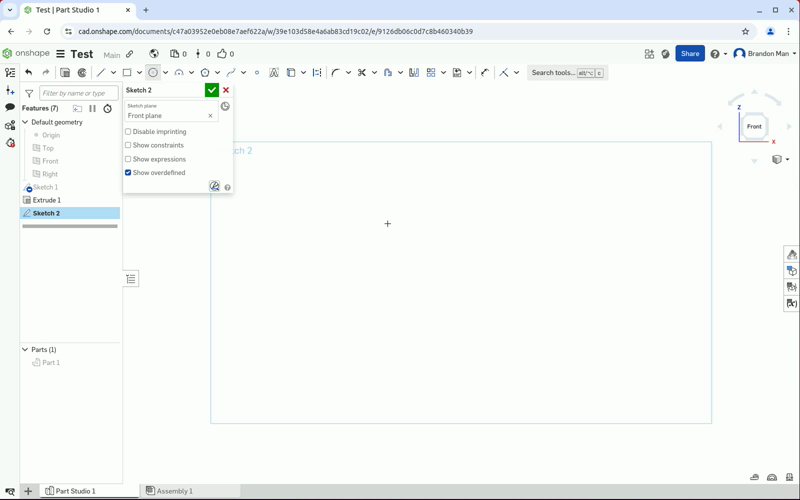
click(387, 223)
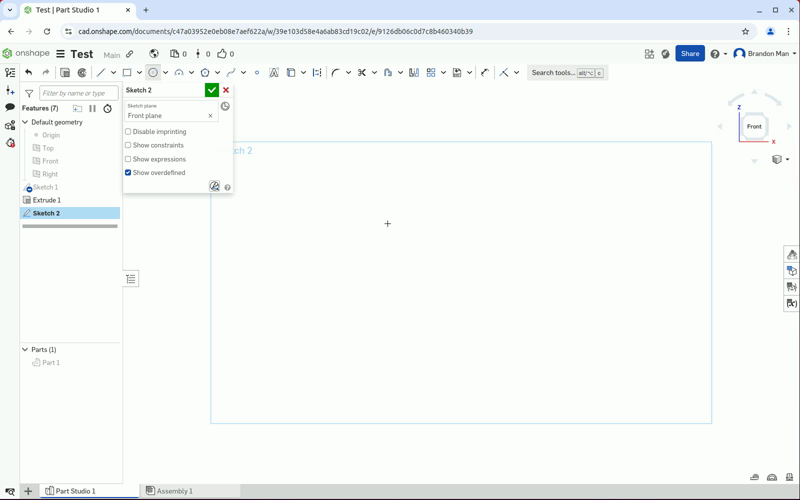
key_up(shift)
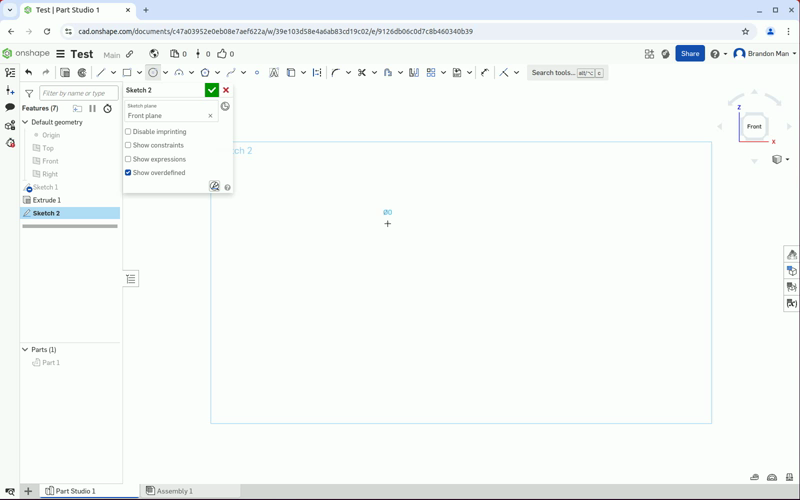
mouse_move(397, 223)
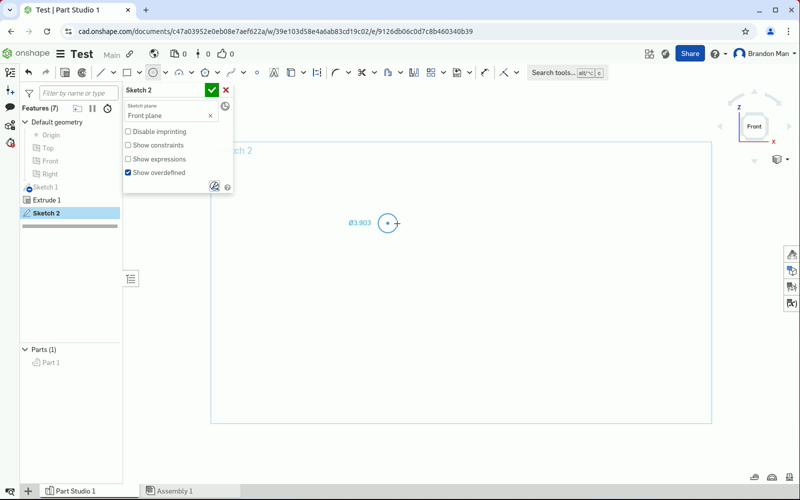
click(397, 223)
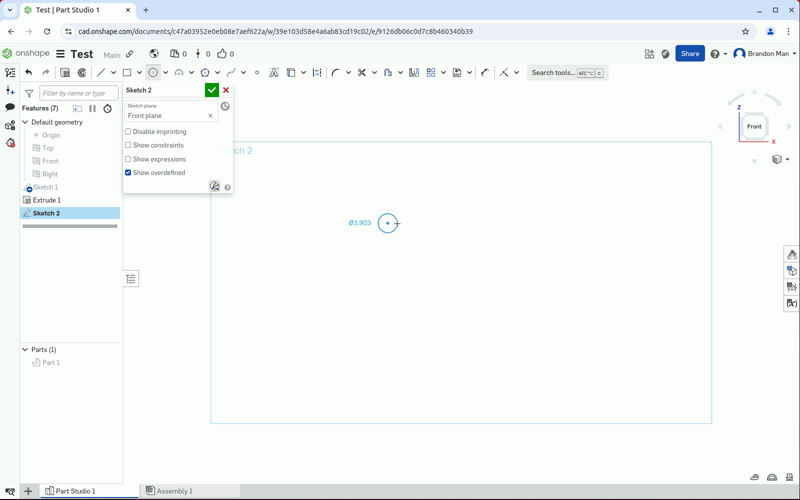
key(esc)
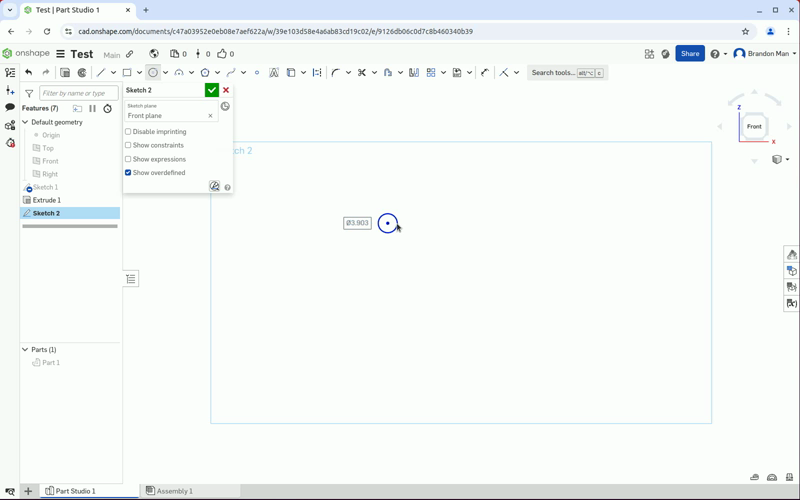
mouse_move(396, 220)
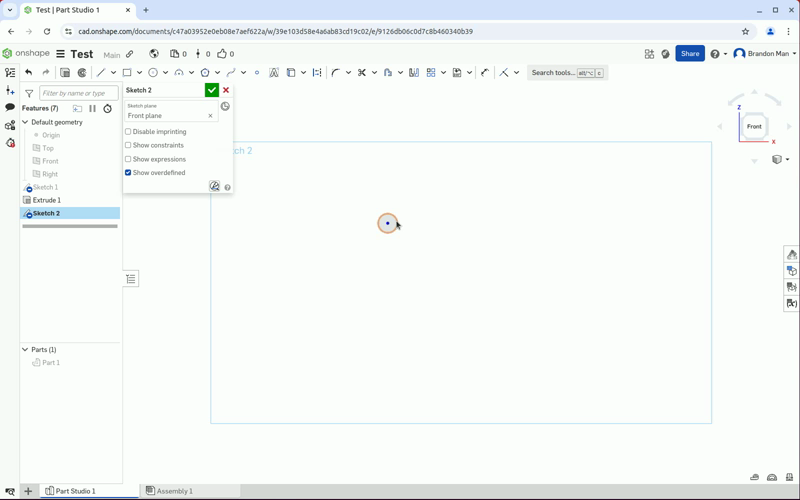
scroll(6)
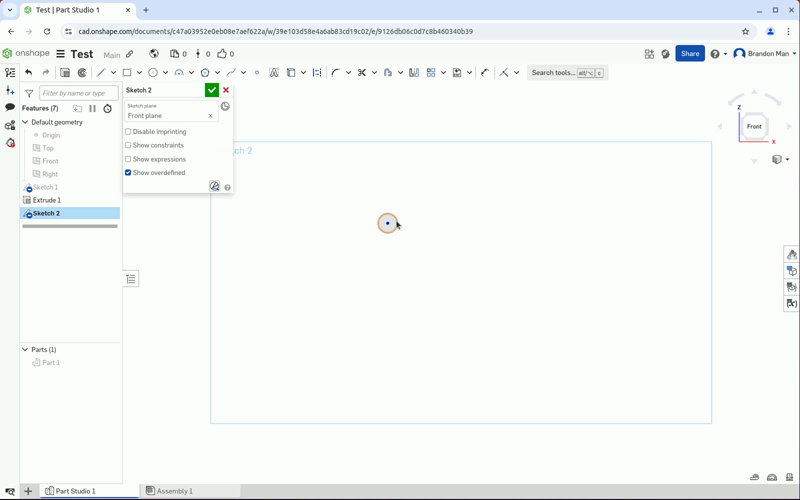
scroll(6)
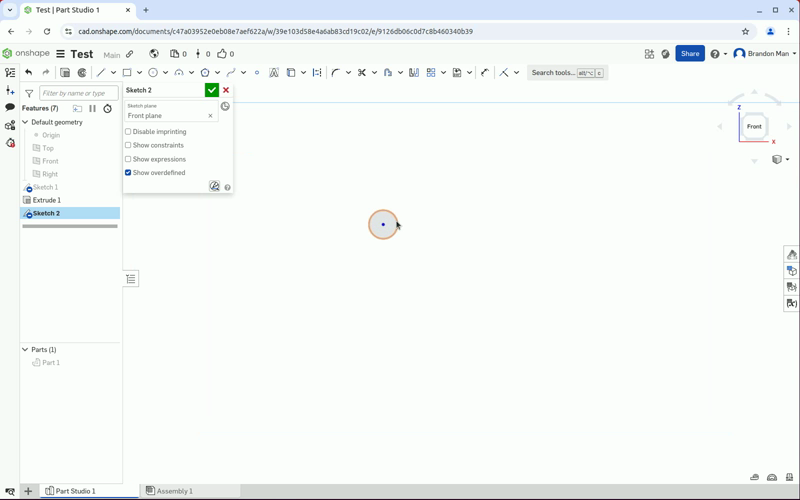
scroll(6)
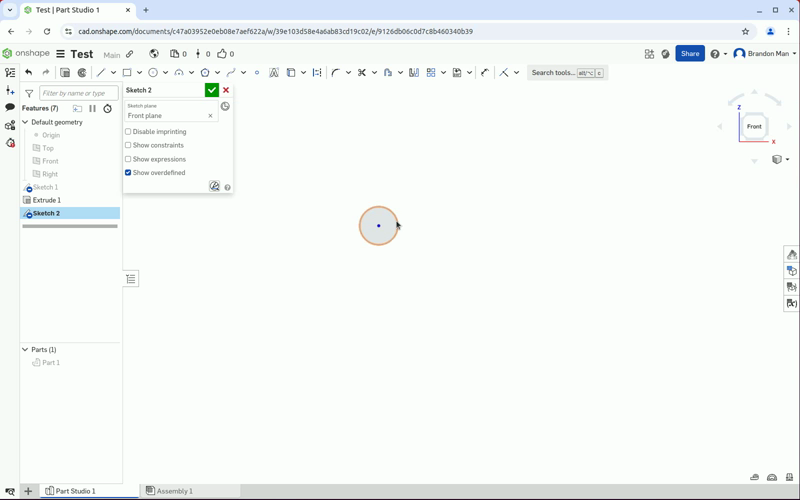
scroll(6)
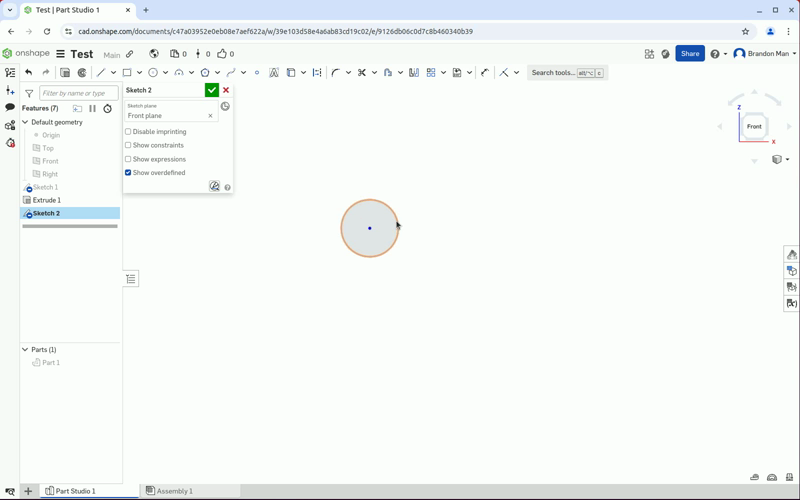
scroll(6)
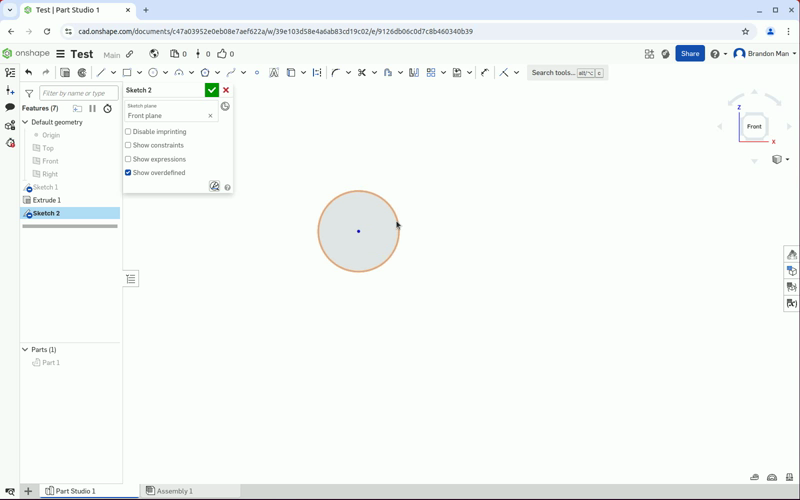
scroll(6)
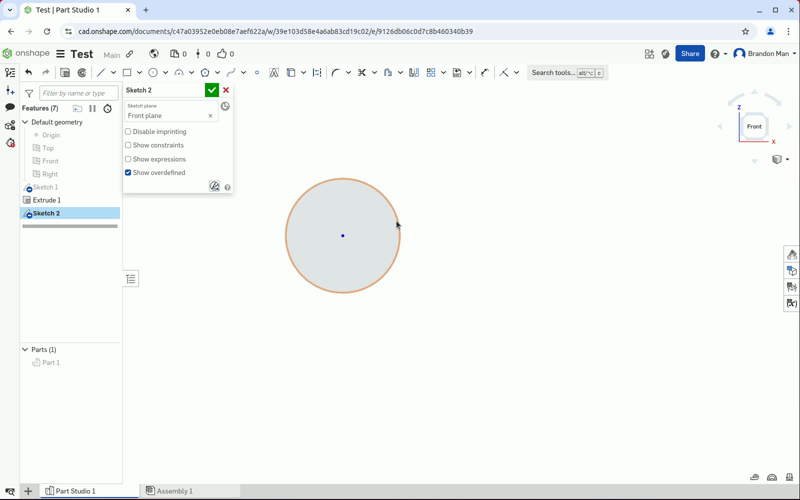
scroll(6)
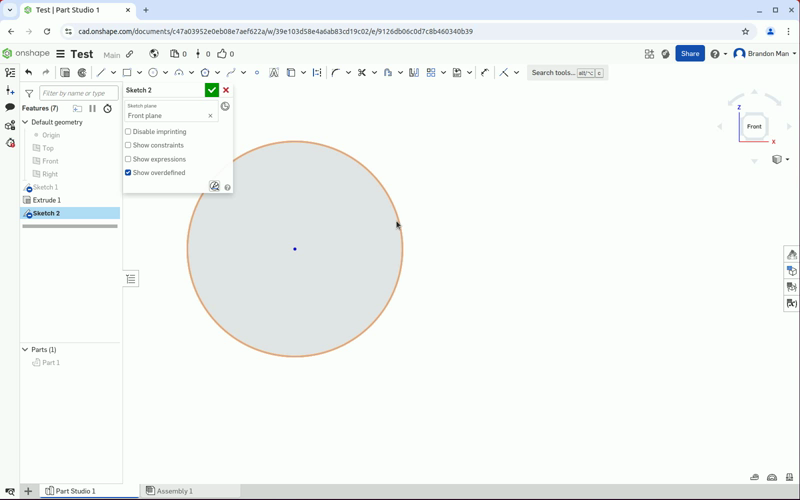
click(396, 220)
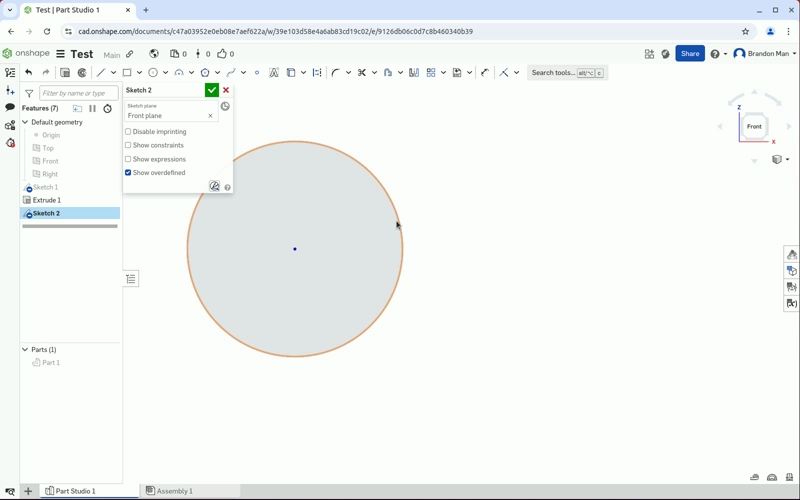
scroll(-6)
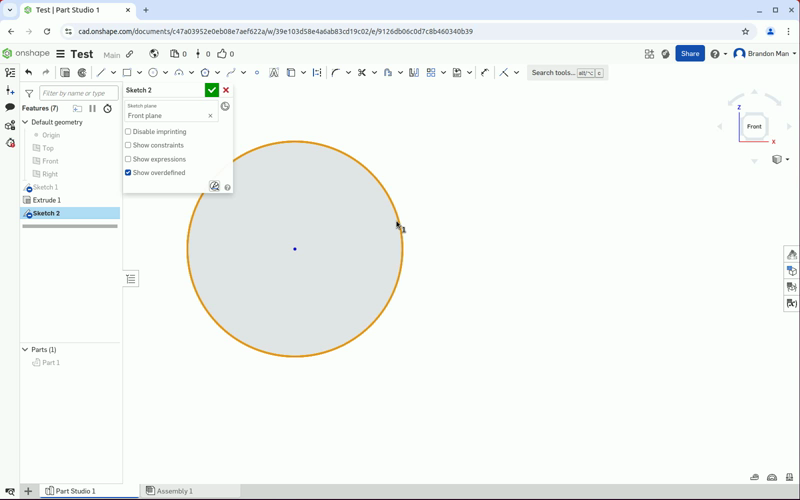
scroll(-6)
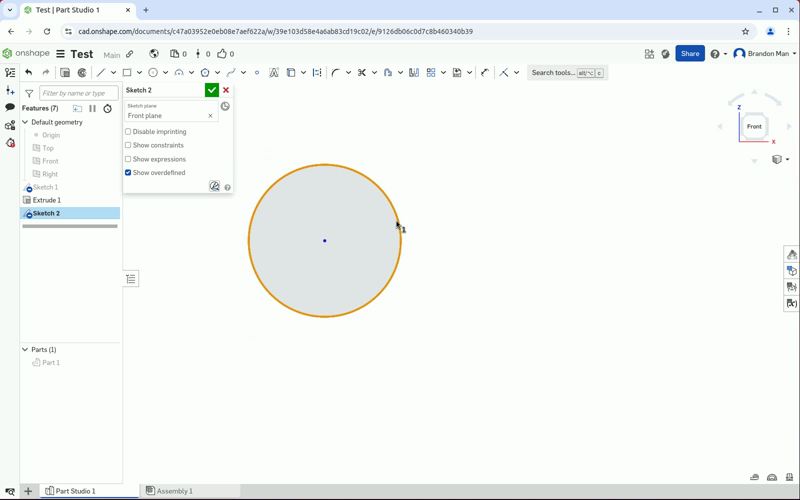
scroll(-6)
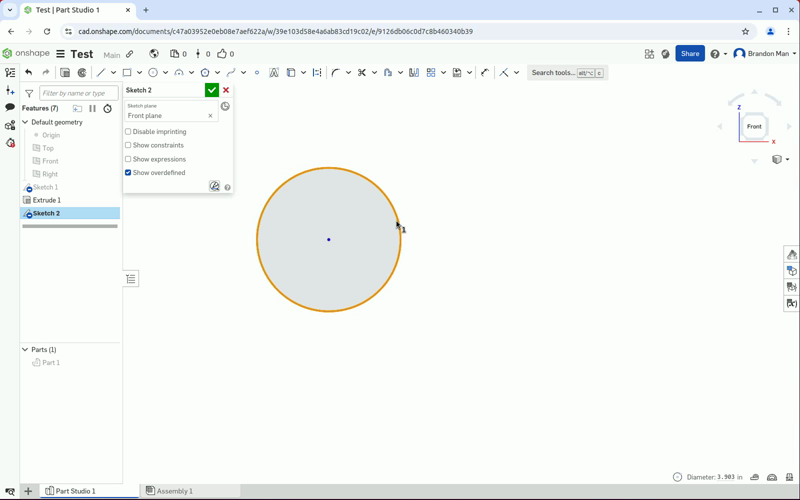
scroll(-6)
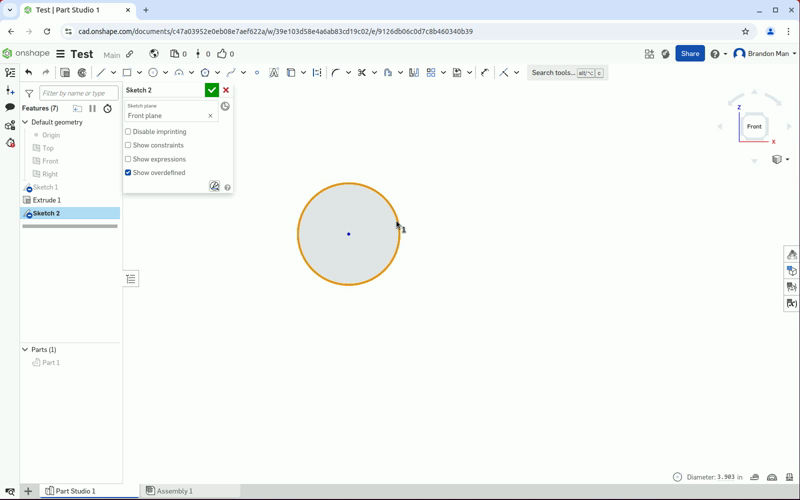
scroll(-6)
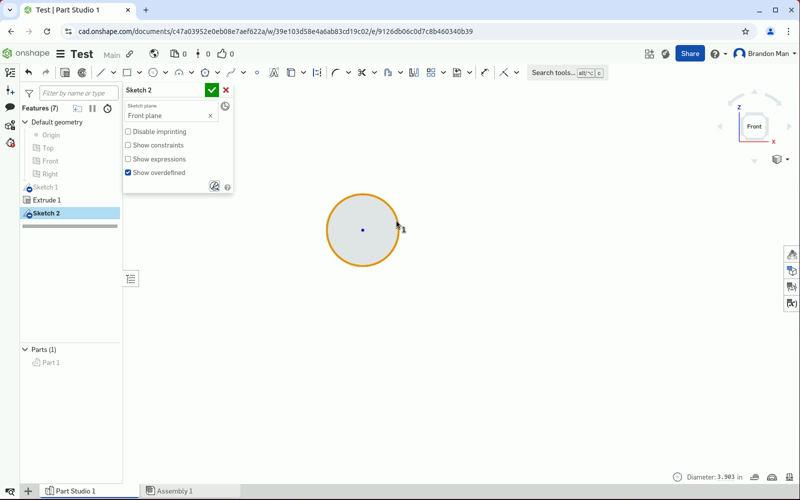
scroll(-6)
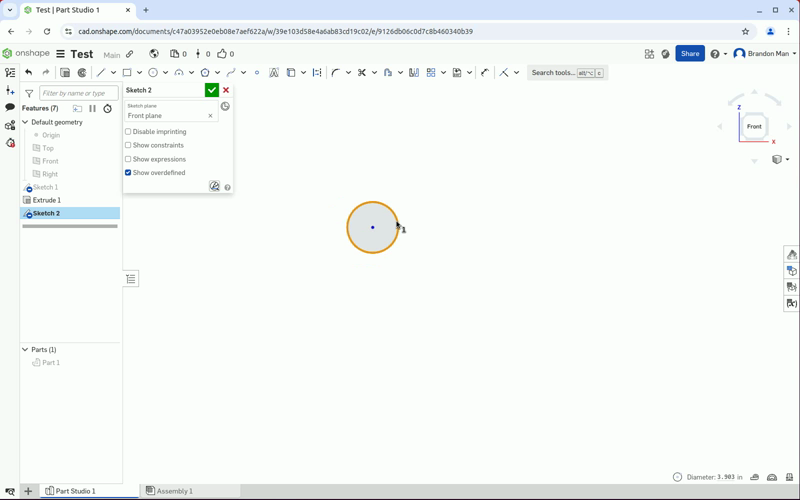
scroll(-6)
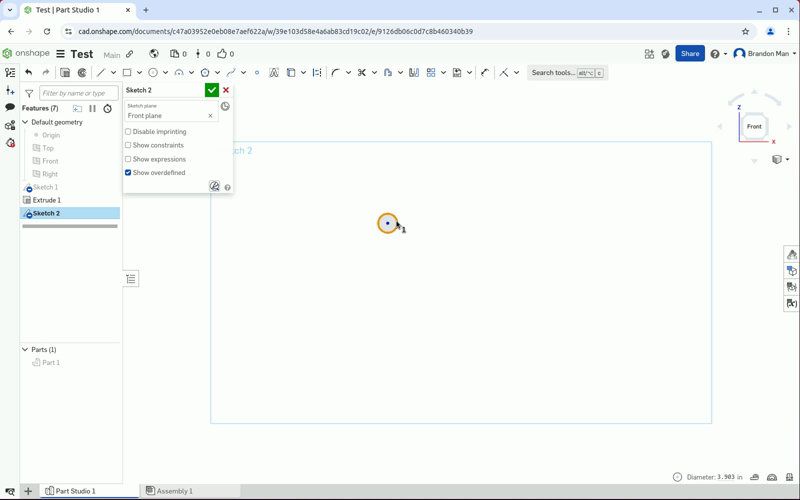
mouse_move(73, 352)
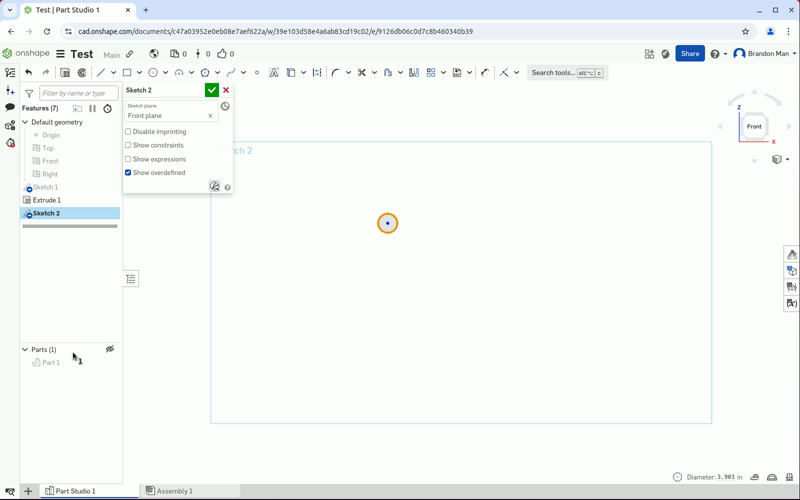
key(shift+y)
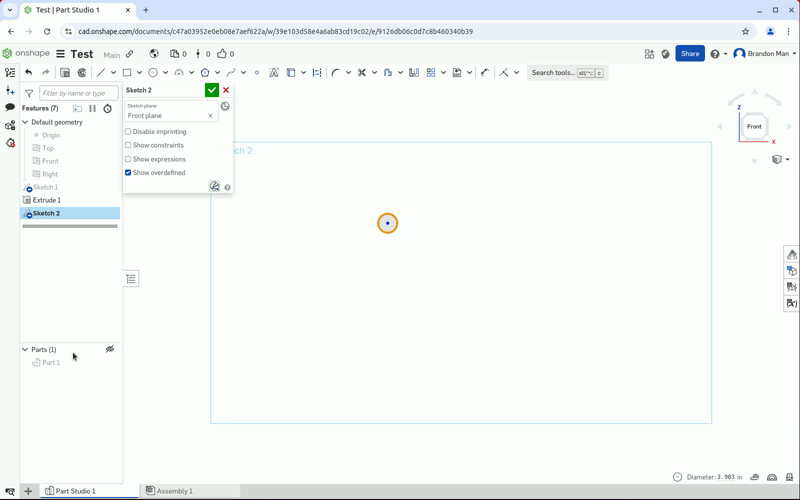
key(shift+e)
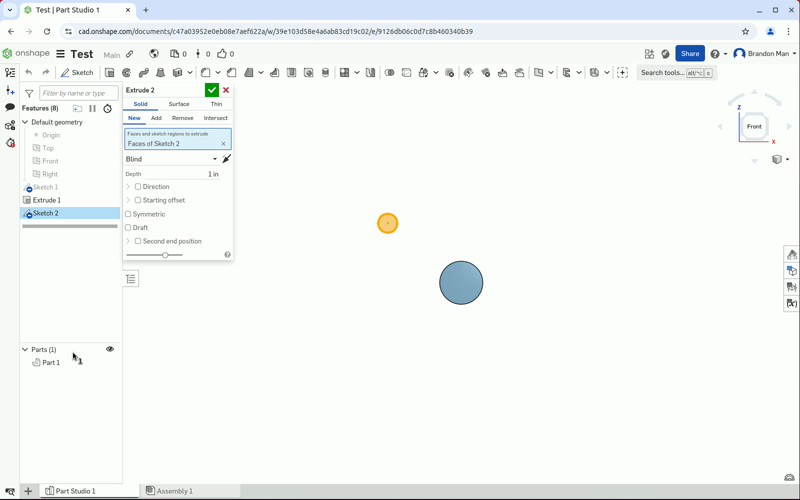
mouse_move(143, 106)
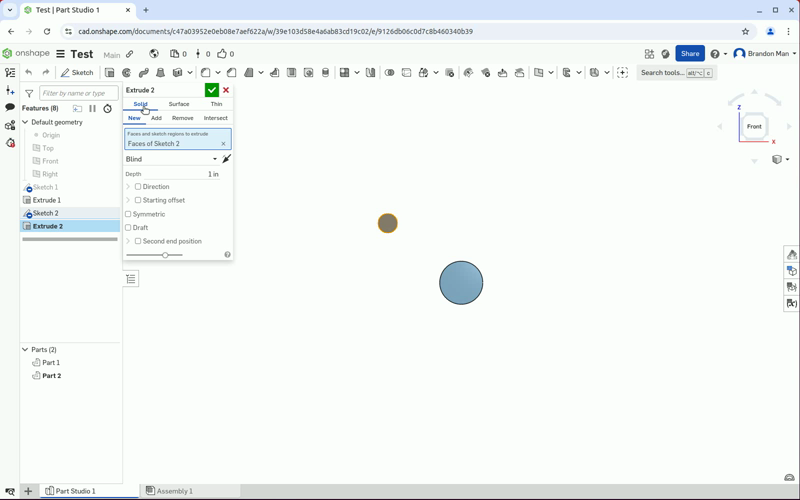
click(143, 106)
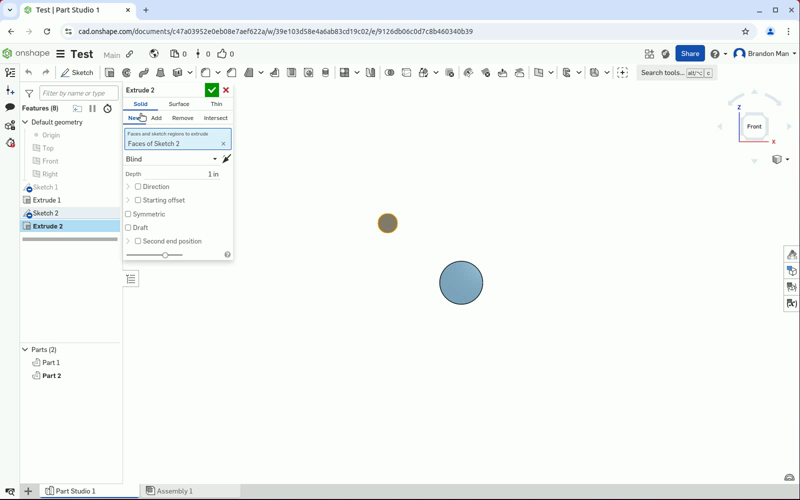
mouse_move(137, 120)
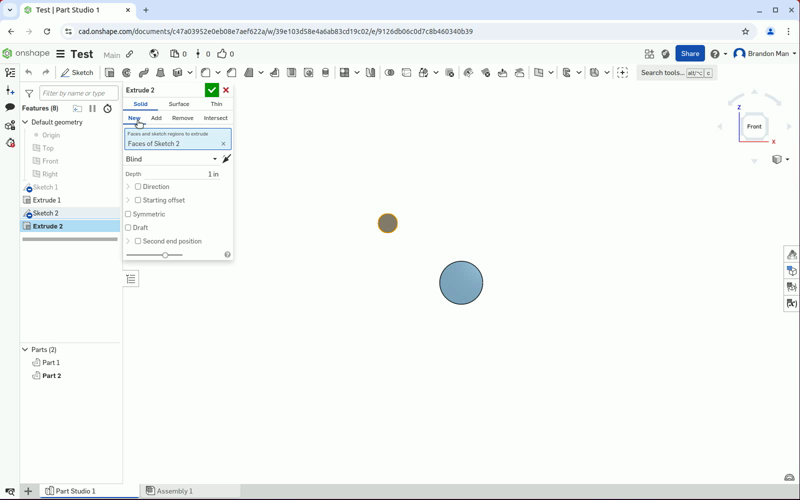
click(137, 120)
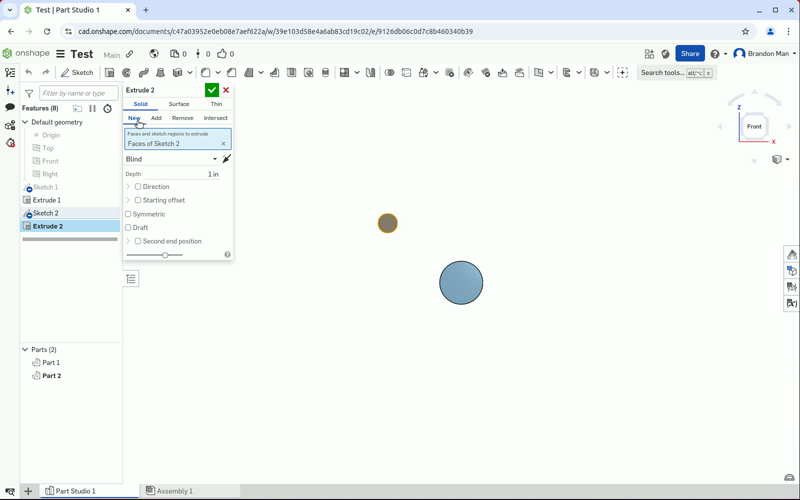
key(tab, 4)
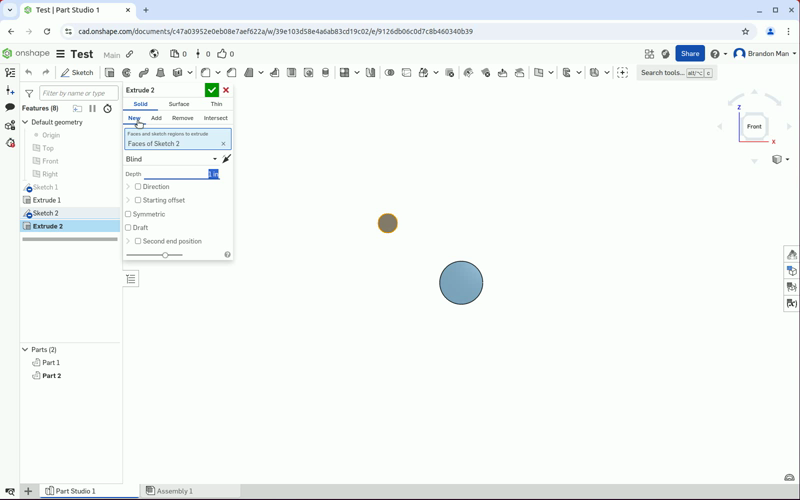
text(0.481)
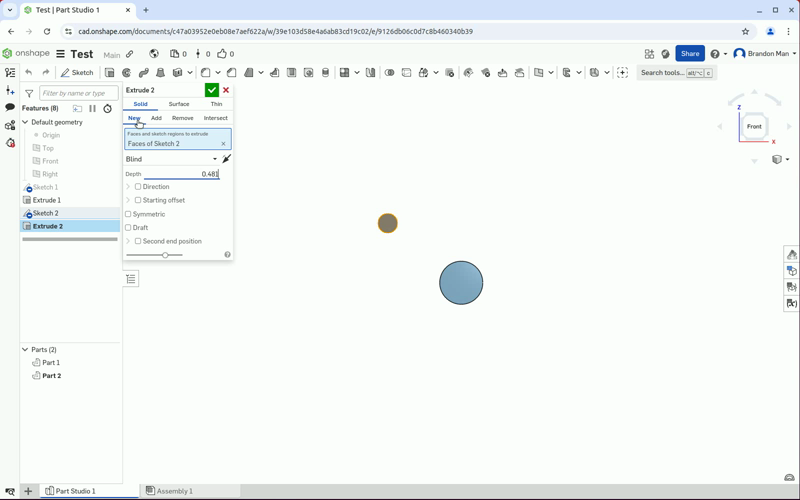
key(enter)
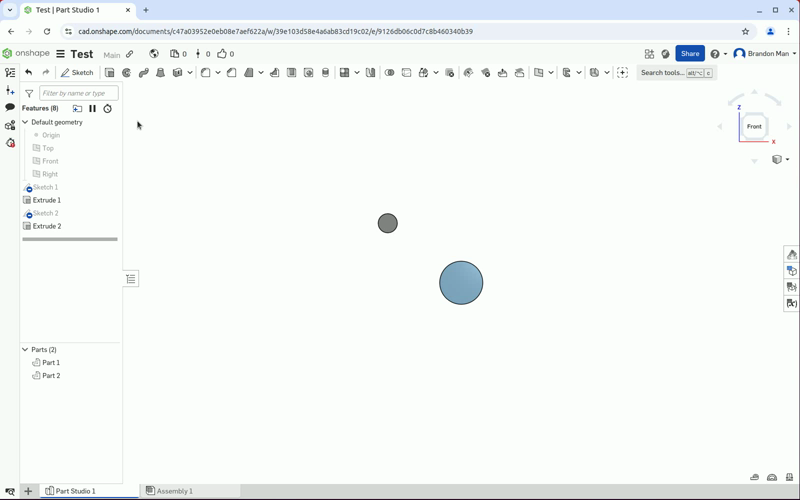
key(shift+h)
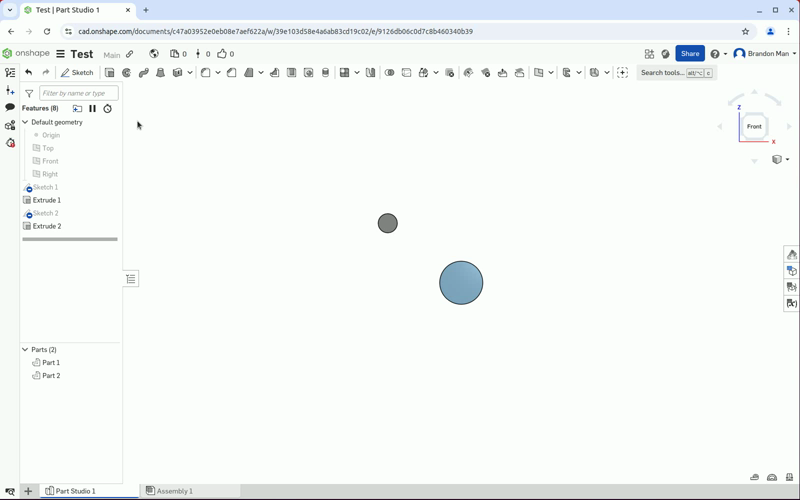
key(shift+h)
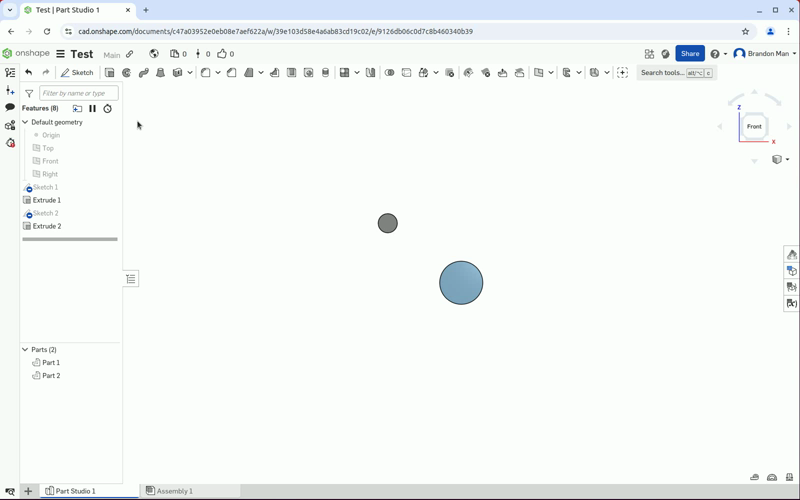
mouse_move(73, 189)
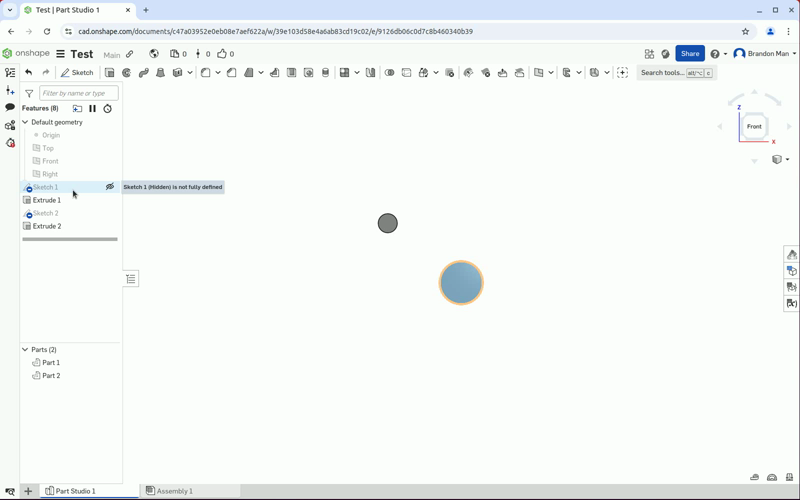
click(73, 189)
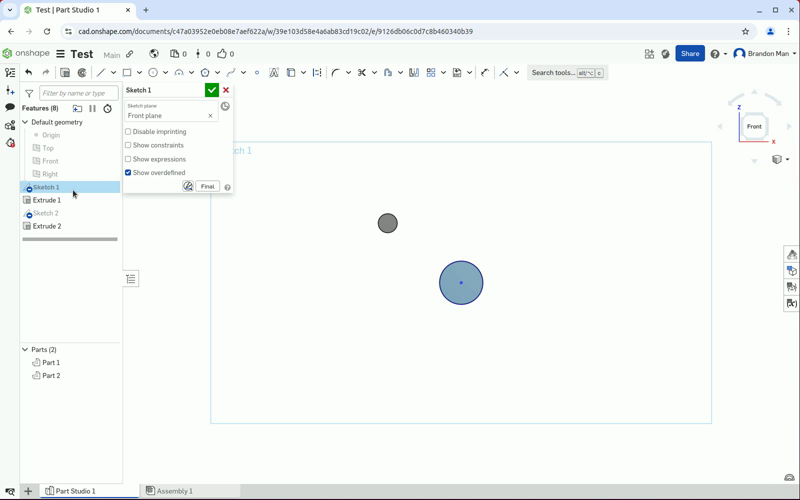
mouse_move(229, 92)
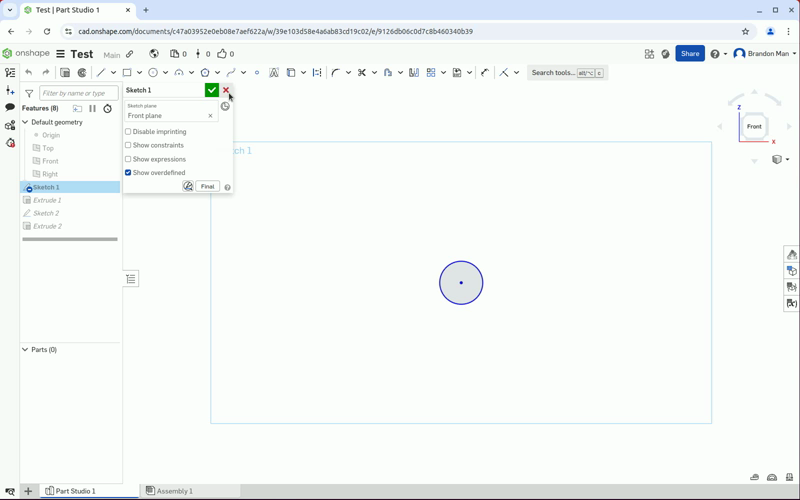
click(229, 92)
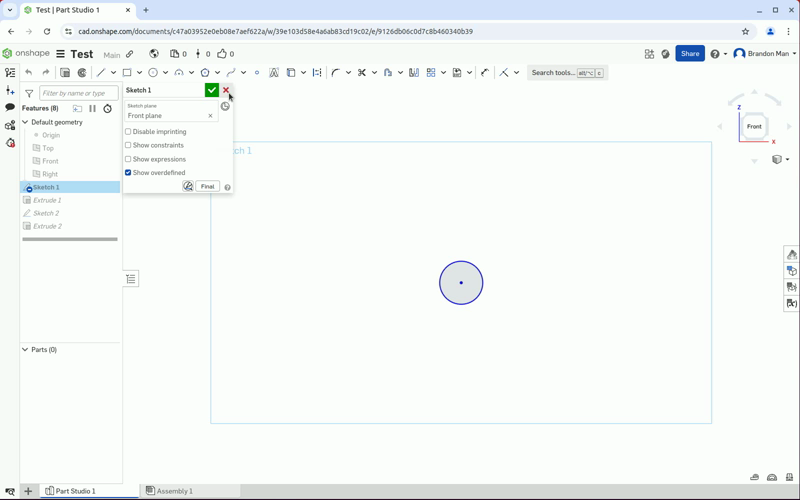
key(shift+s)
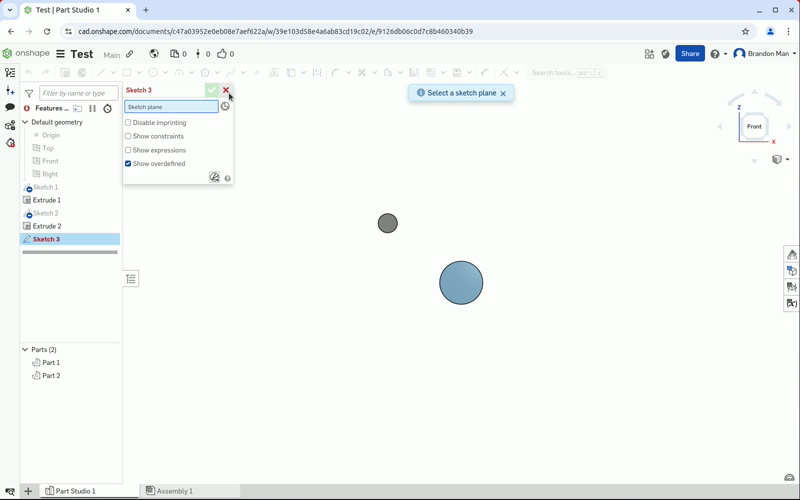
mouse_move(73, 163)
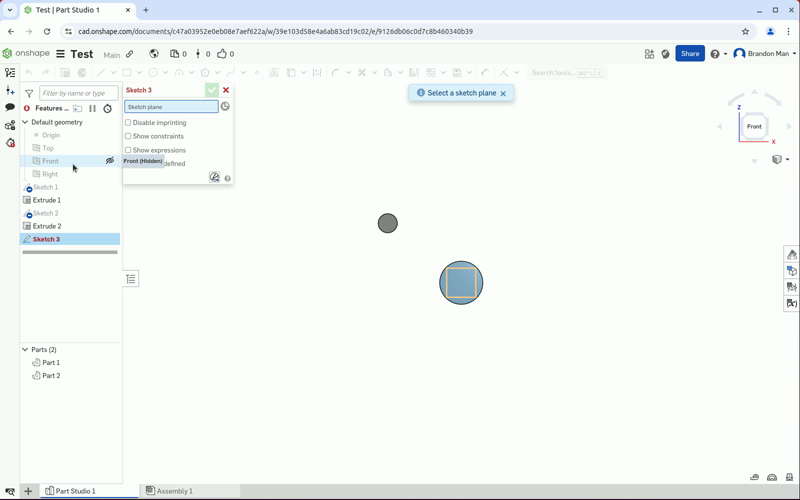
click(73, 163)
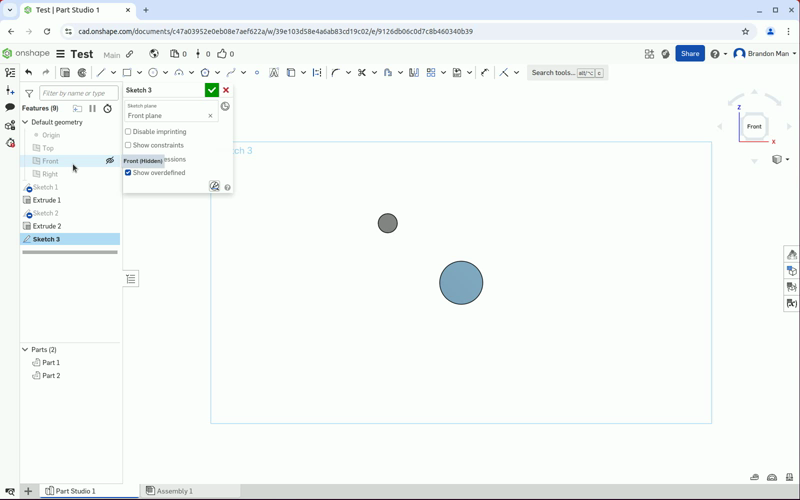
mouse_move(73, 352)
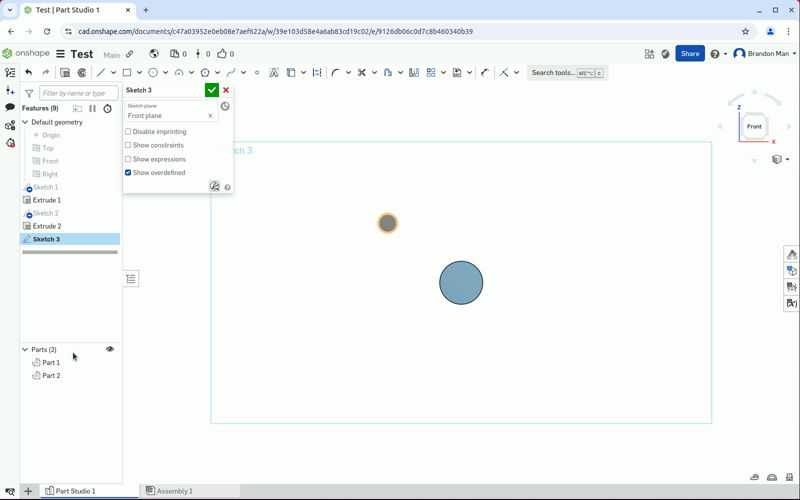
key(y)
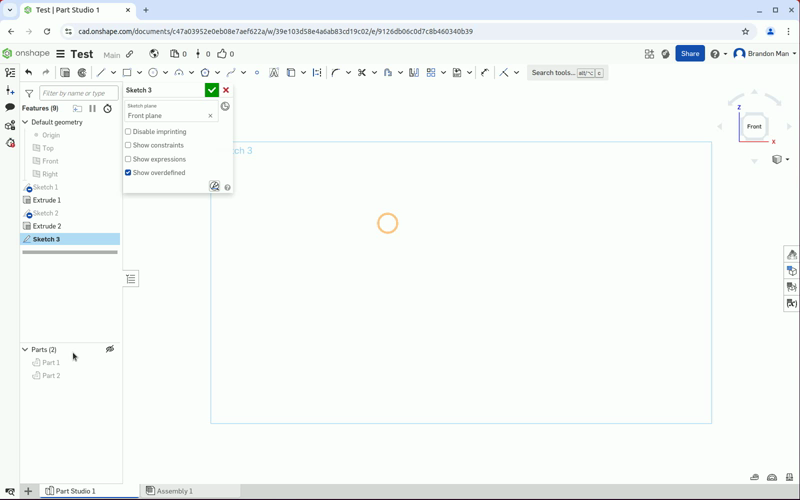
key(c)
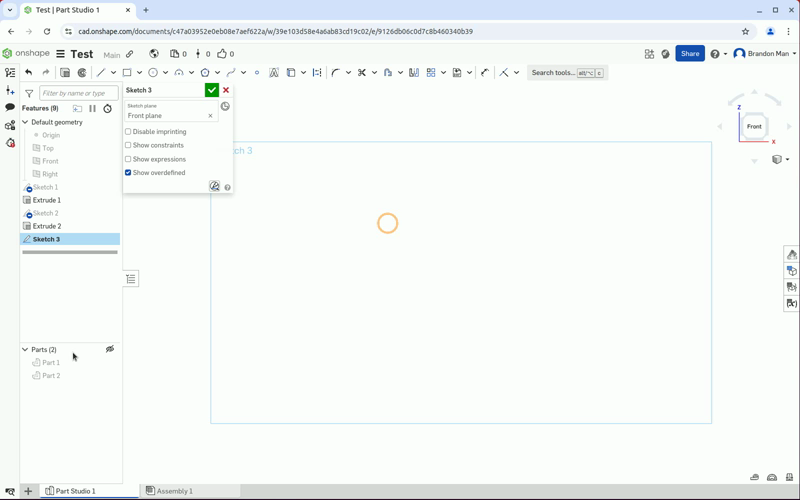
key_down(shift)
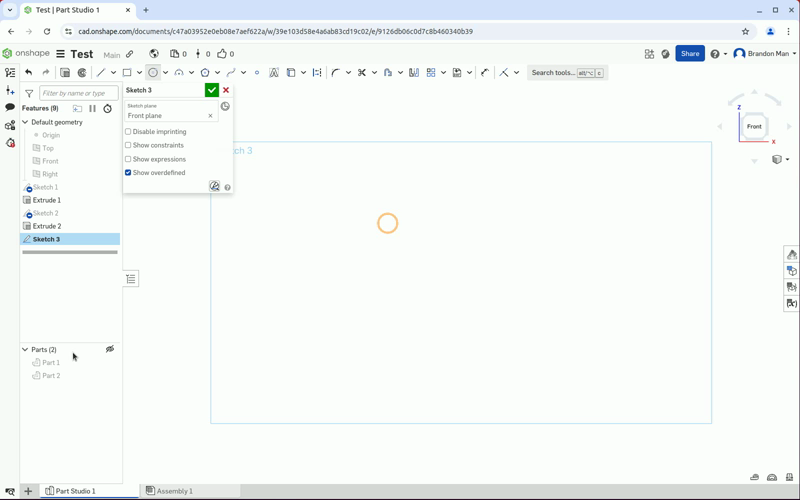
mouse_move(515, 177)
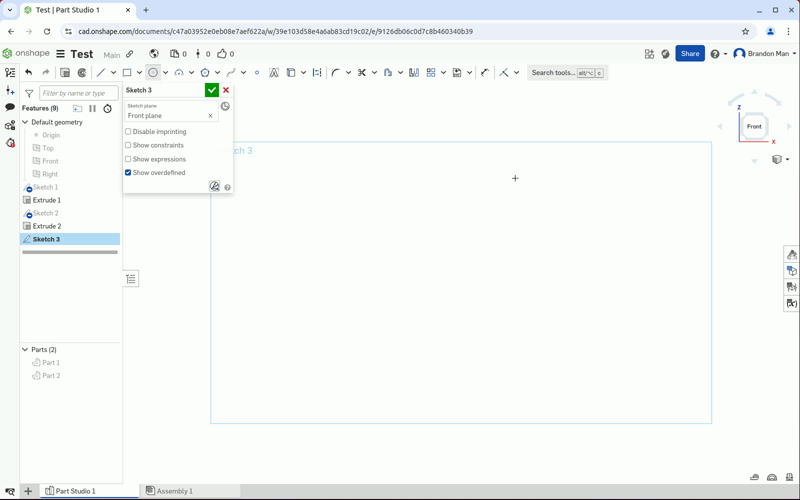
click(515, 177)
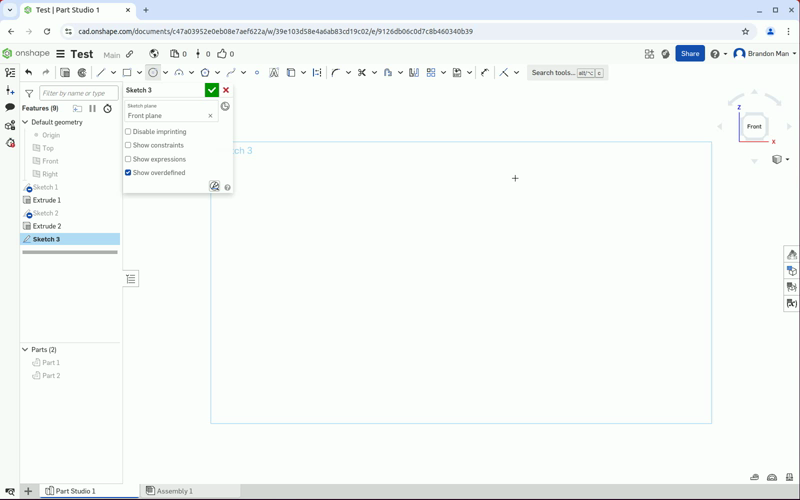
key_up(shift)
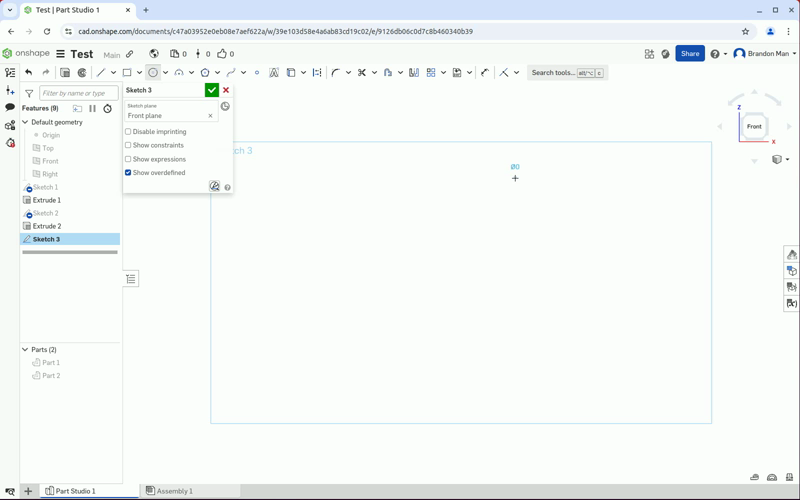
mouse_move(522, 177)
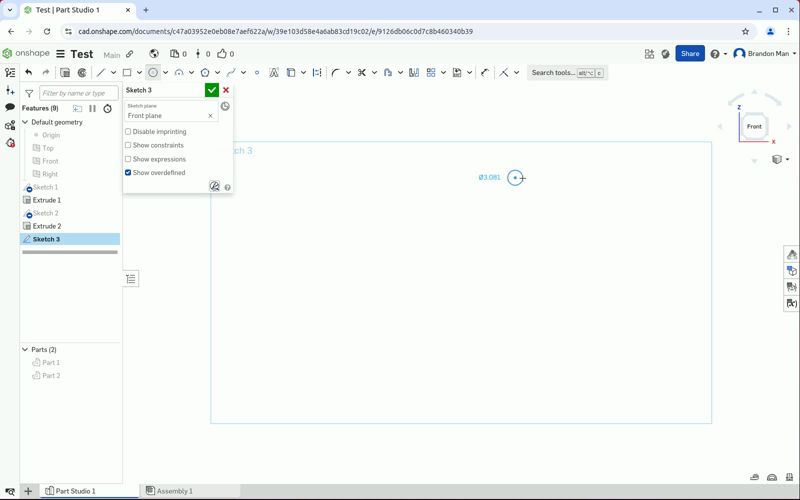
click(522, 177)
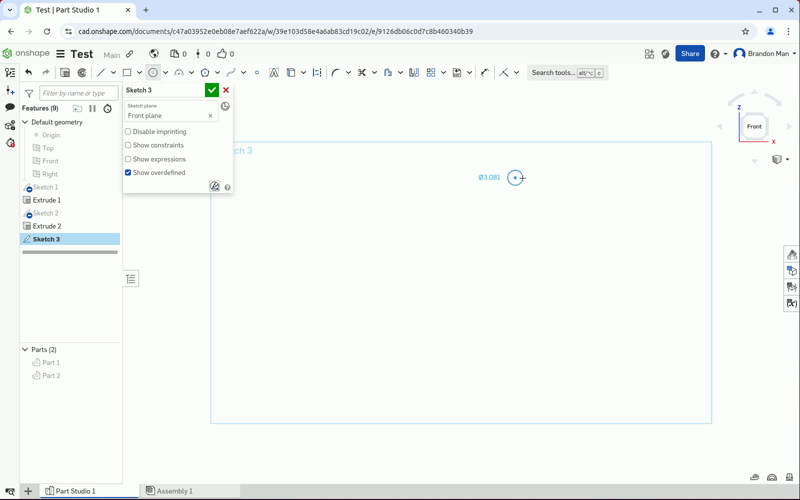
key(esc)
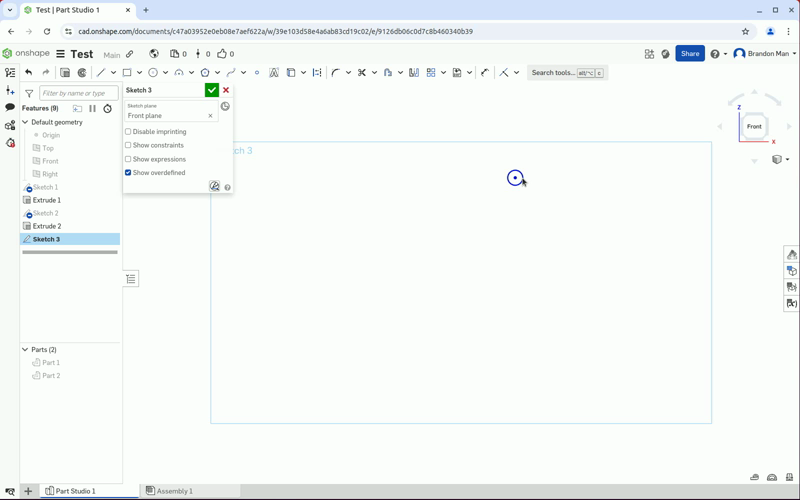
mouse_move(512, 177)
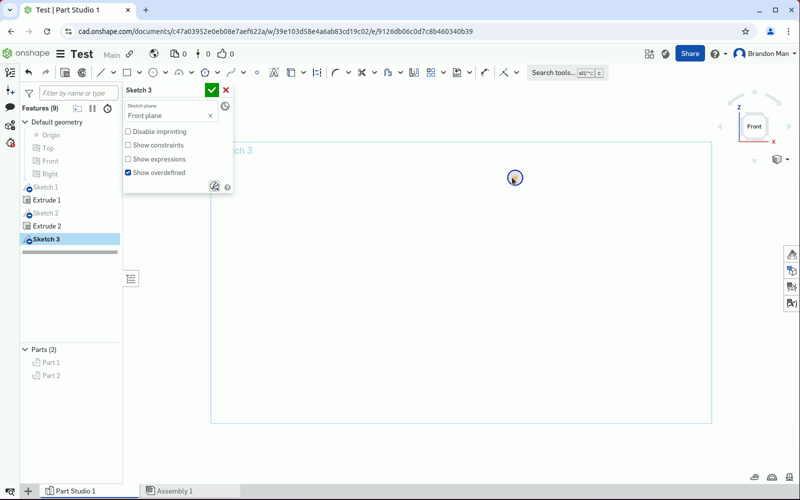
scroll(6)
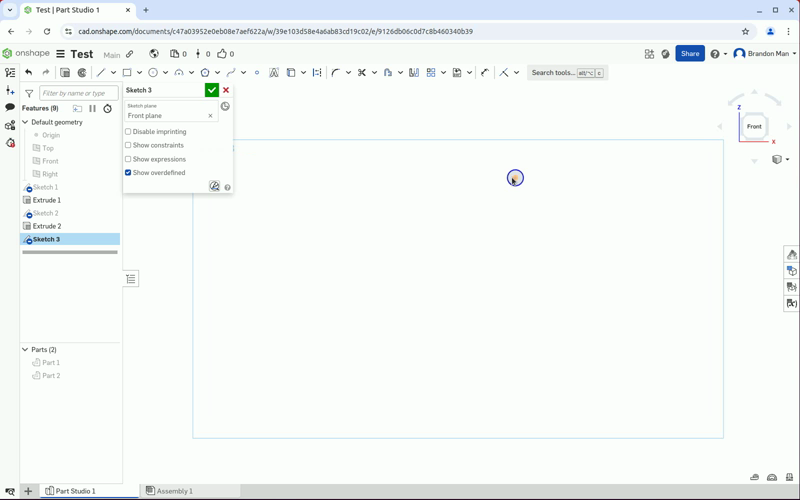
scroll(6)
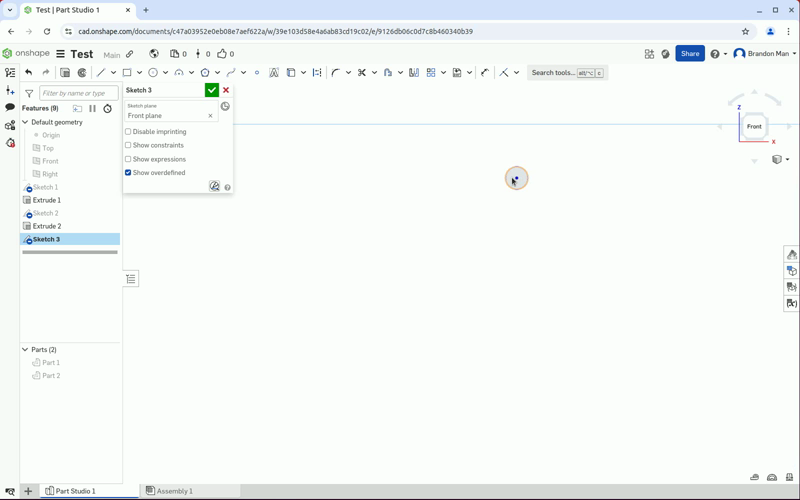
scroll(6)
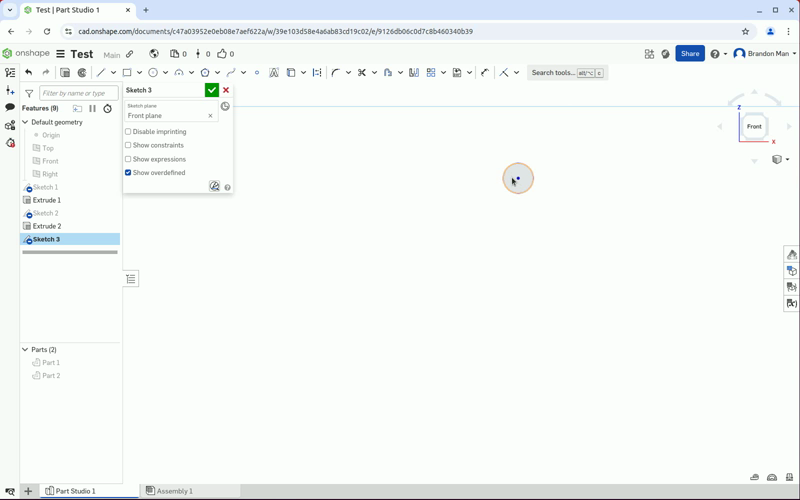
scroll(6)
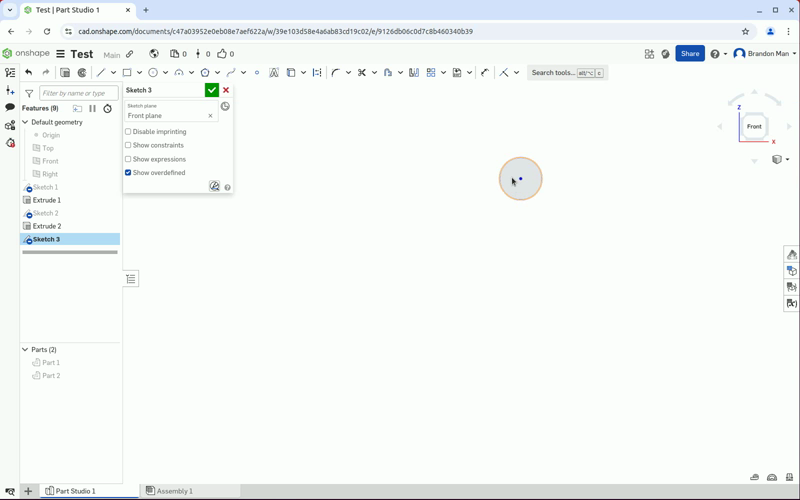
scroll(6)
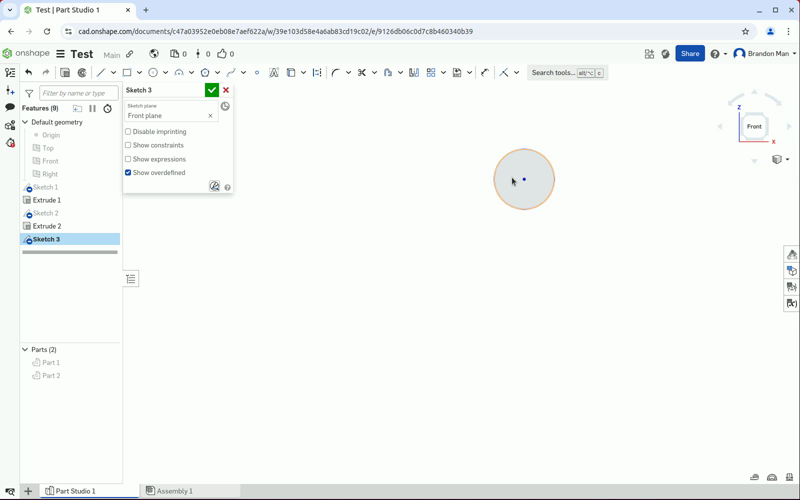
scroll(6)
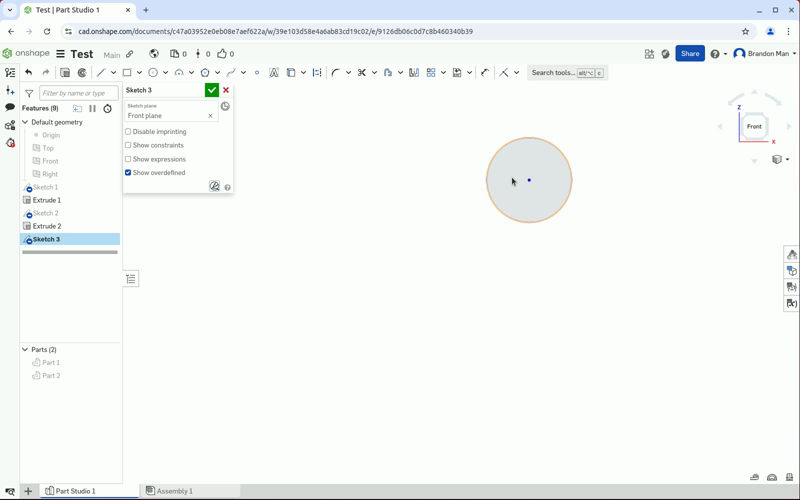
scroll(6)
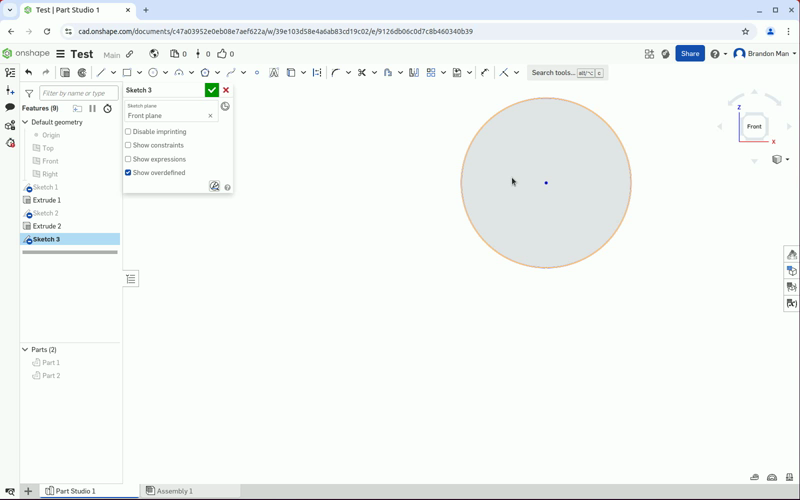
click(512, 177)
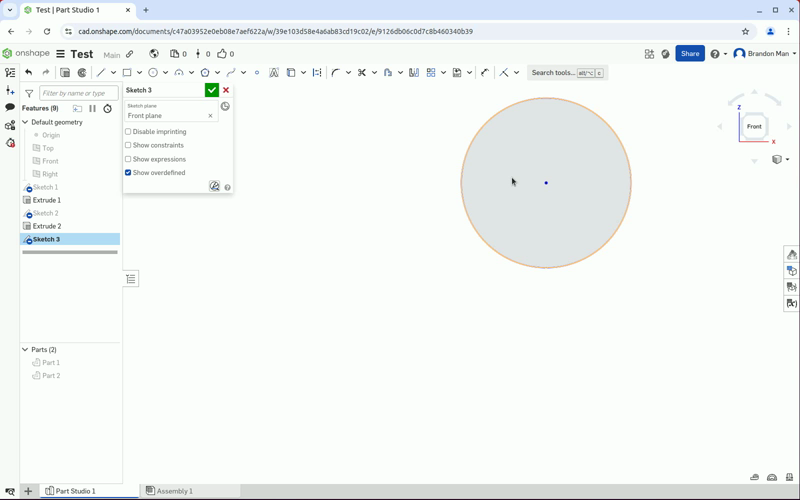
scroll(-6)
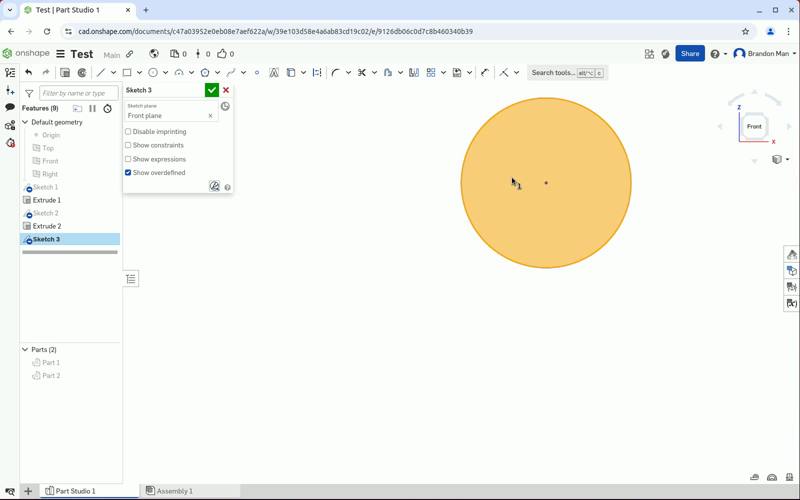
scroll(-6)
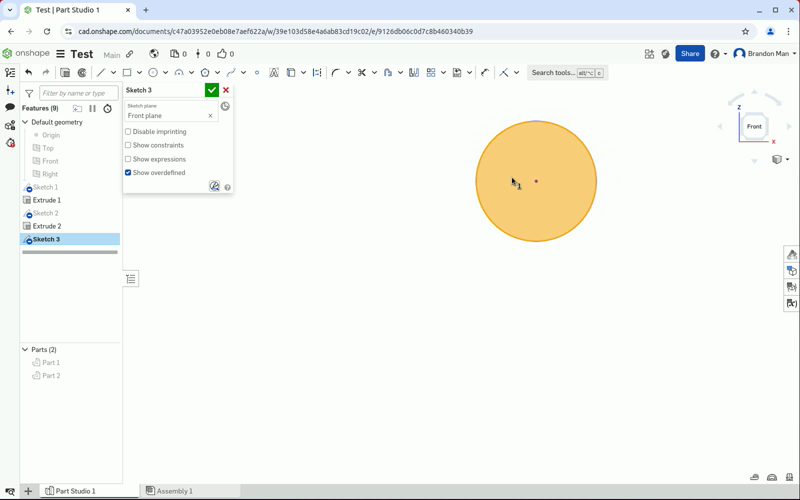
scroll(-6)
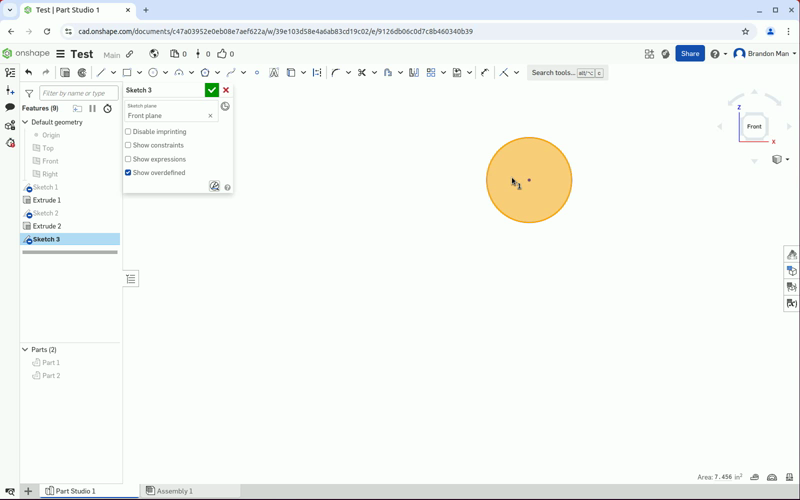
scroll(-6)
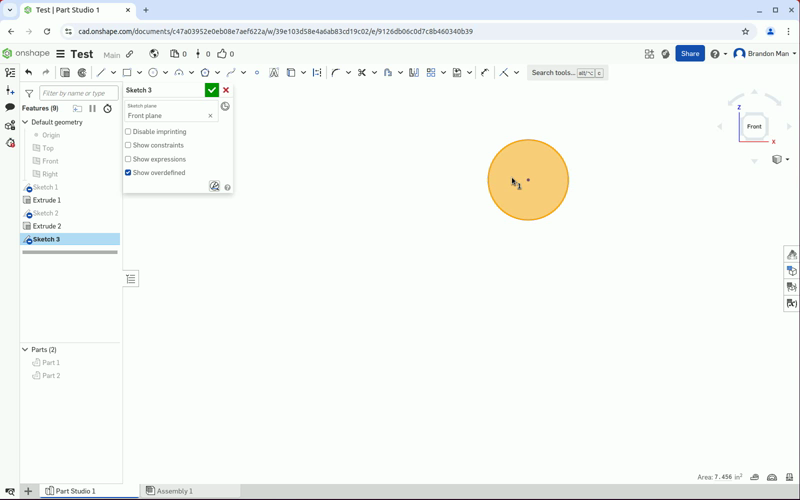
scroll(-6)
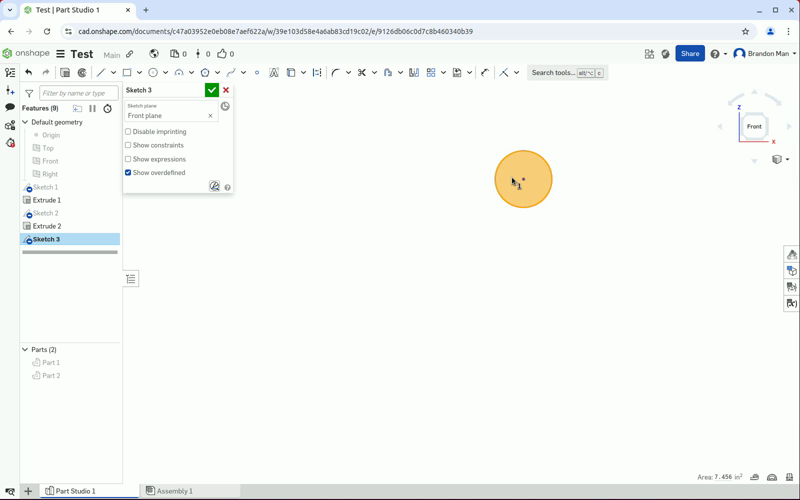
scroll(-6)
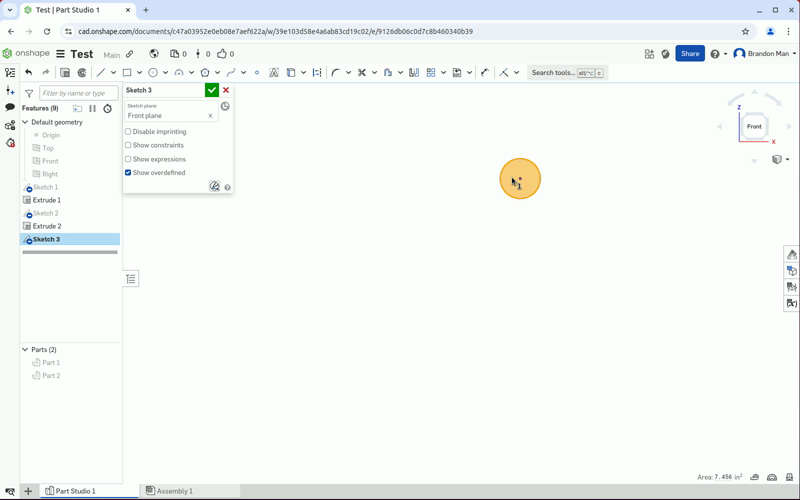
scroll(-6)
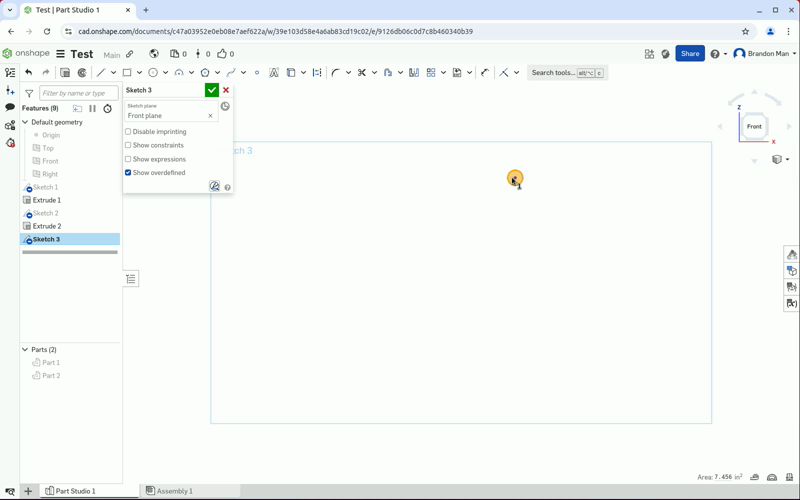
mouse_move(73, 352)
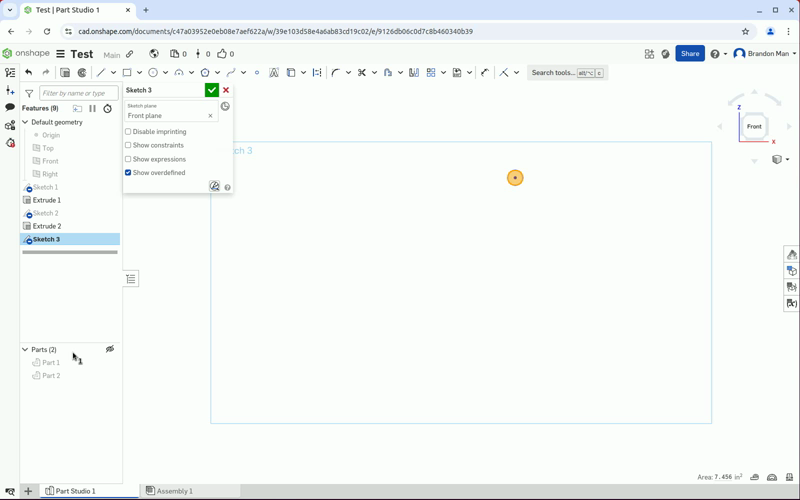
key(shift+y)
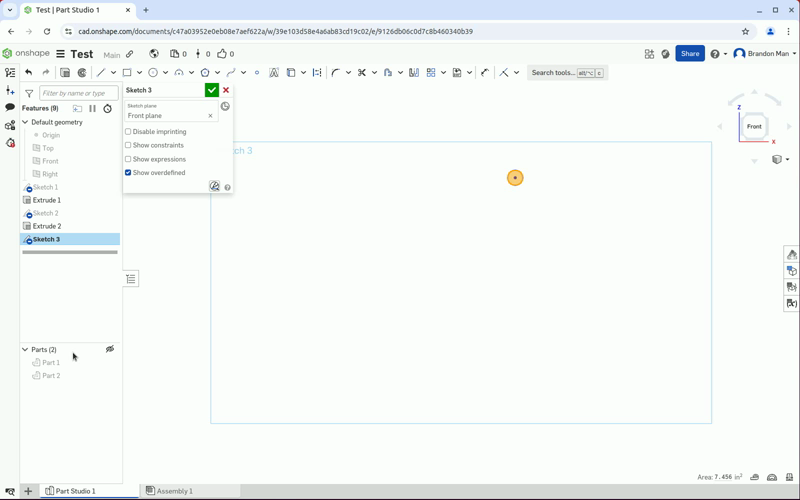
key(shift+e)
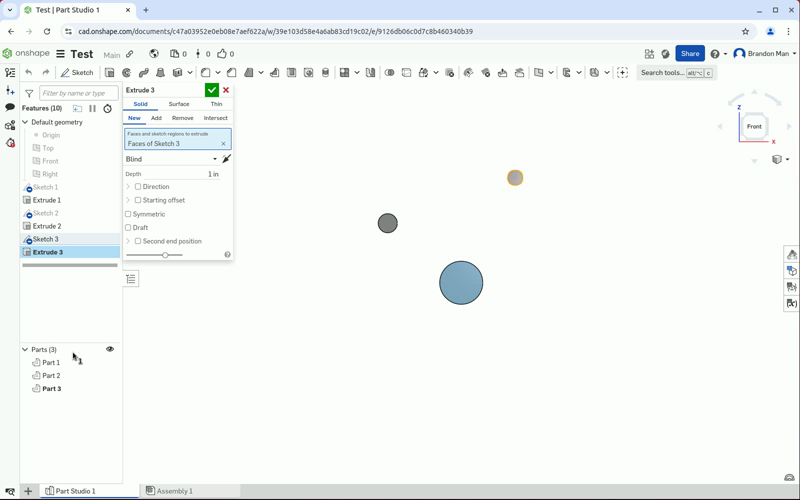
mouse_move(143, 106)
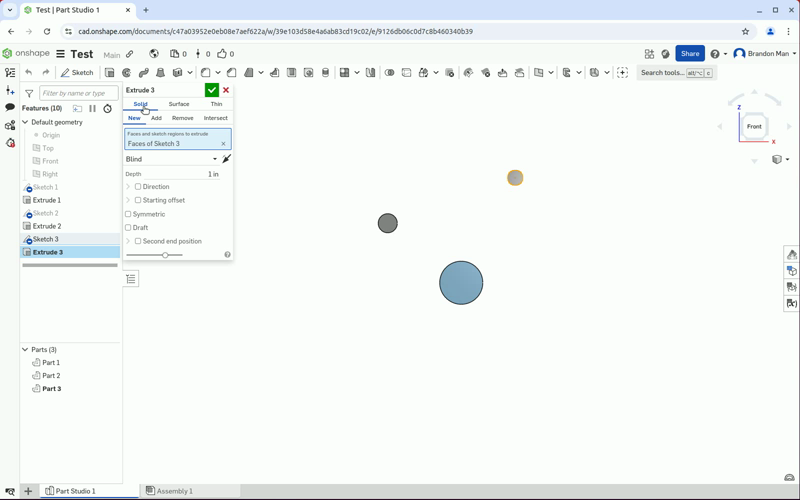
click(143, 106)
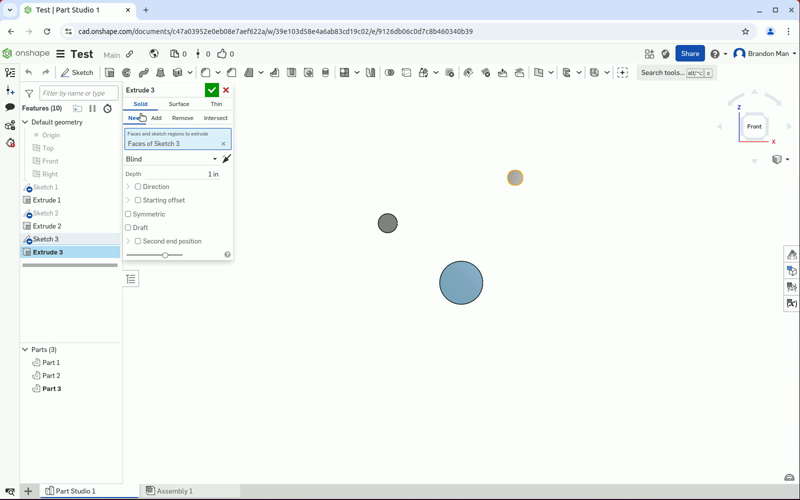
mouse_move(137, 120)
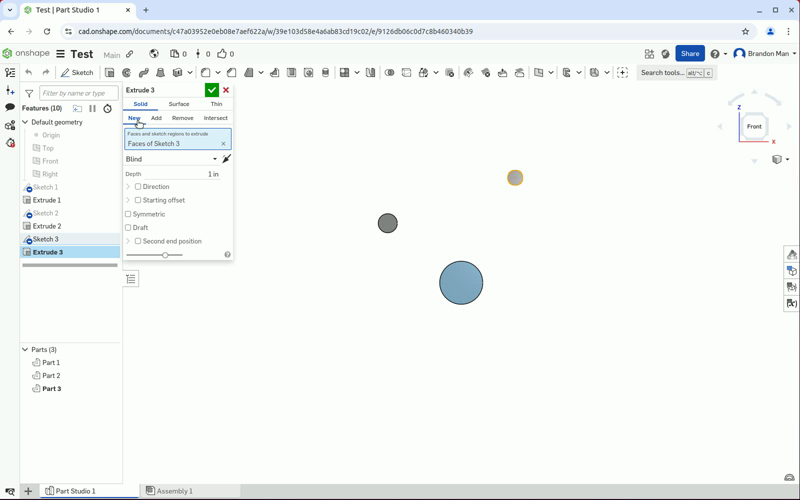
click(137, 120)
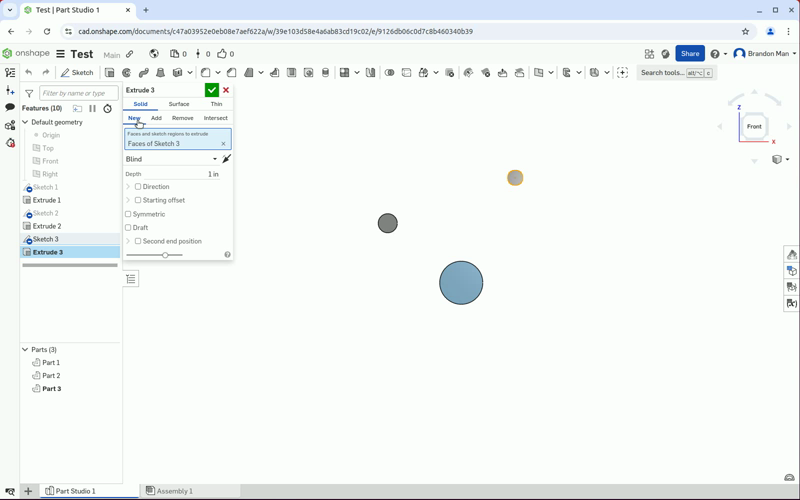
key(tab, 4)
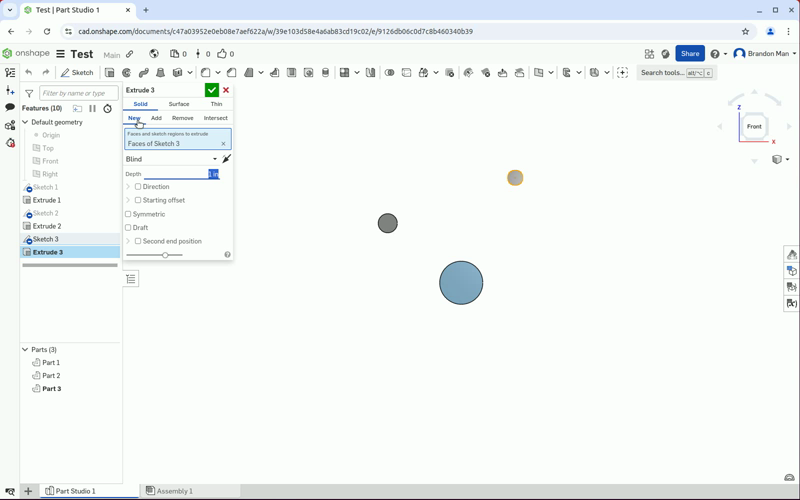
text(1.204)
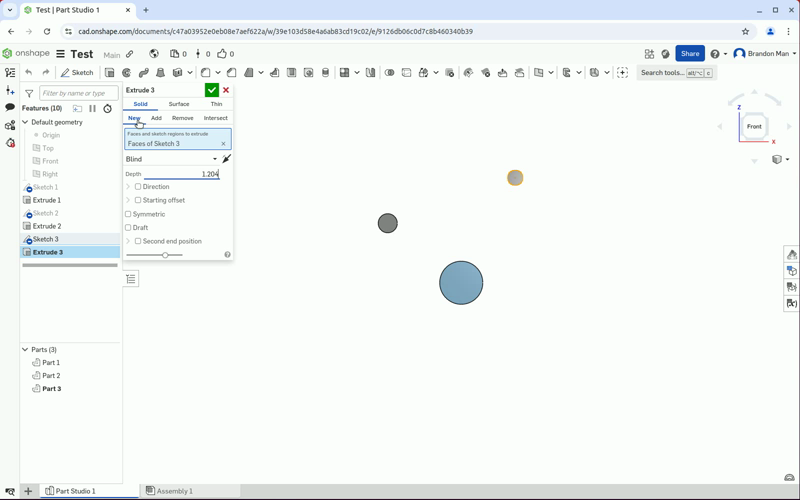
key(enter)
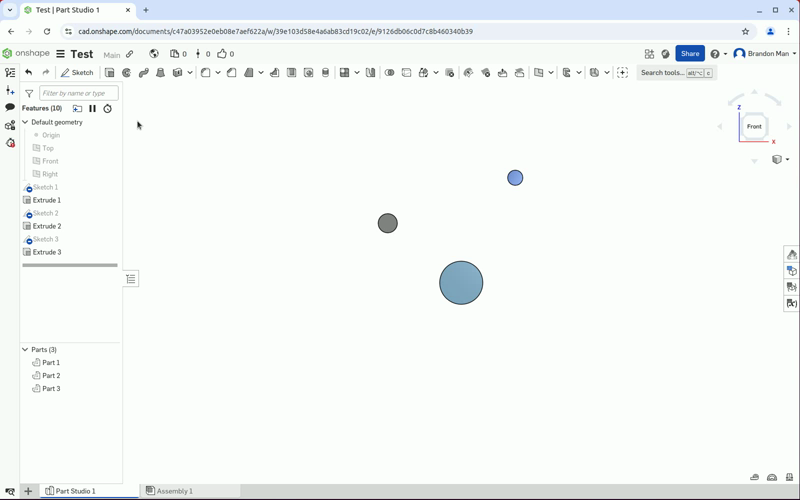
key(shift+h)
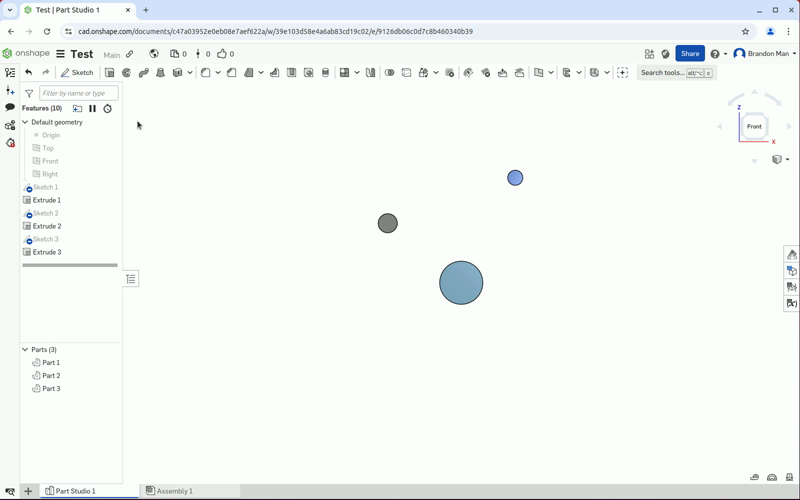
key(shift+h)
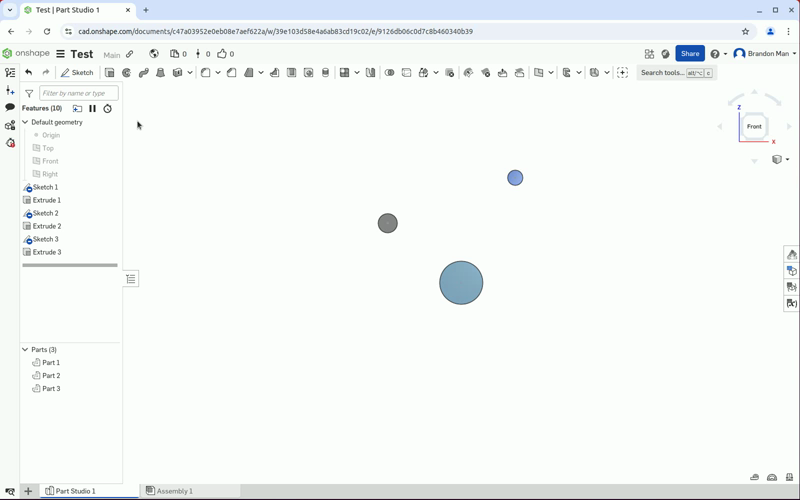
key(shift+7)
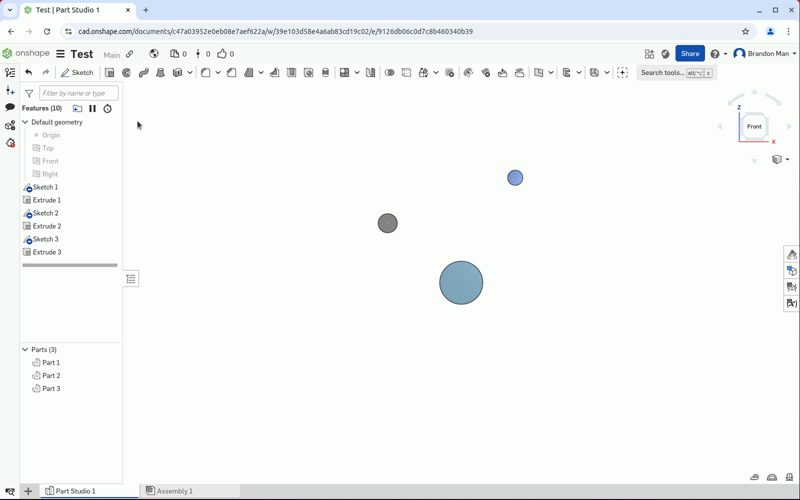
key(left, 2)
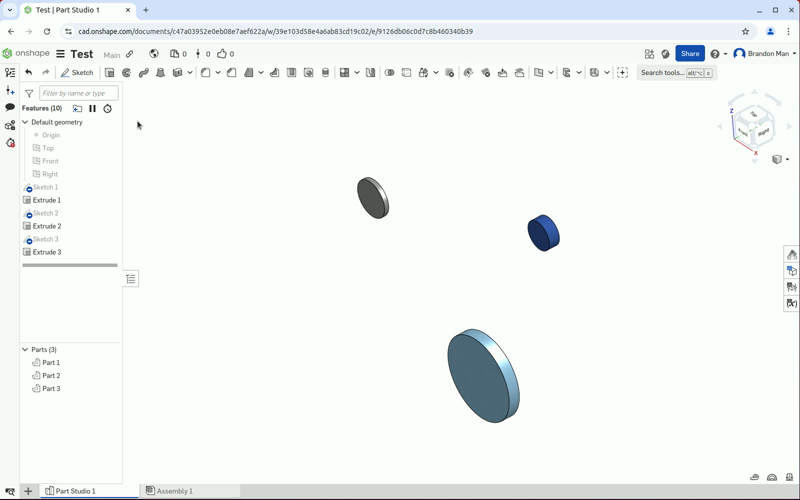
key(down, 2)
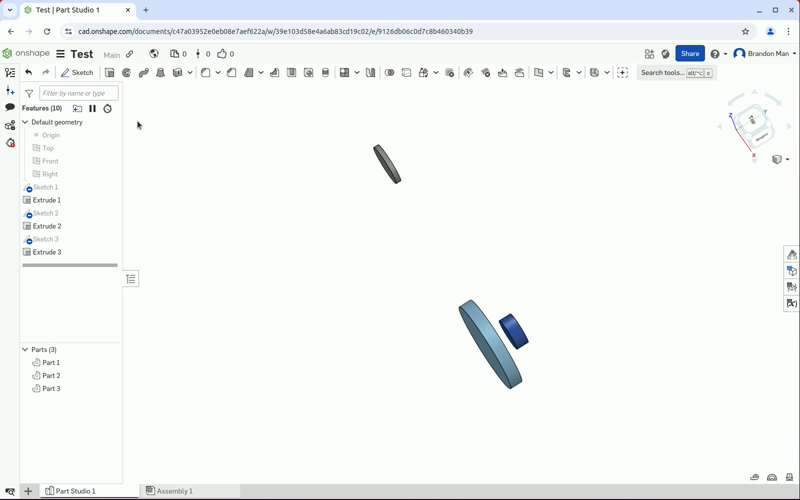
key(up, 2)
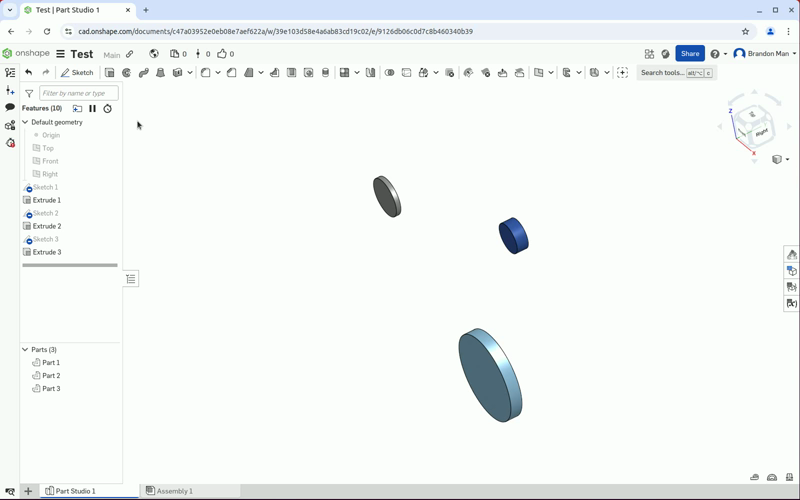
key(right, 2)
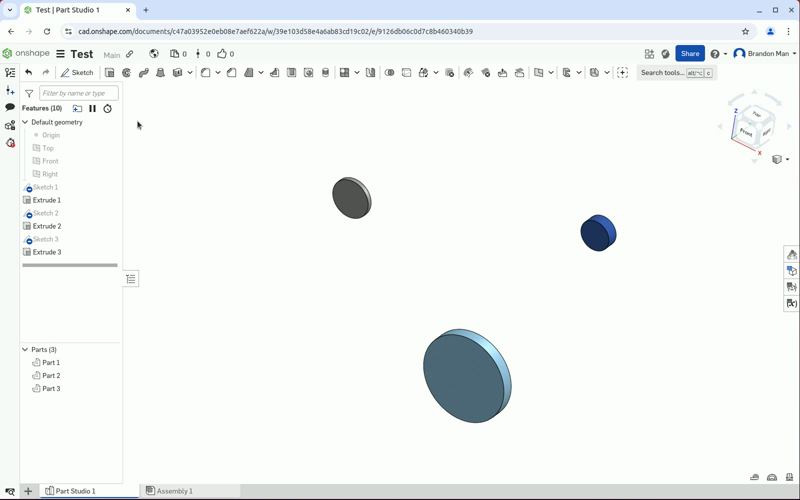
mouse_move(73, 189)
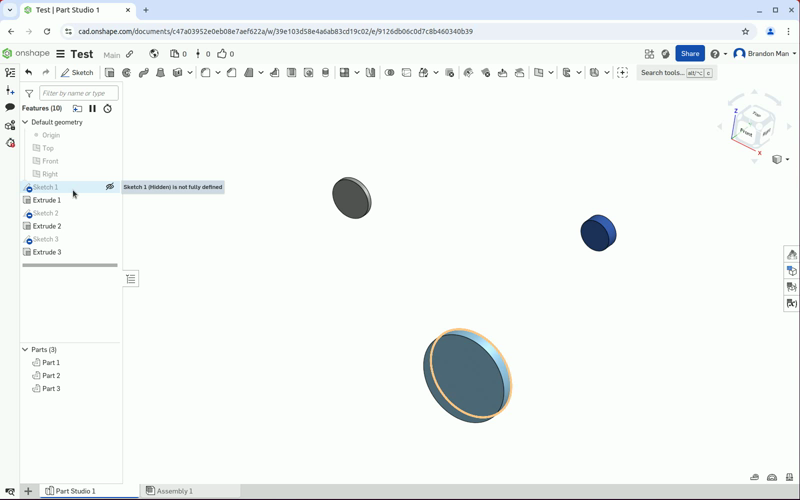
click(73, 189)